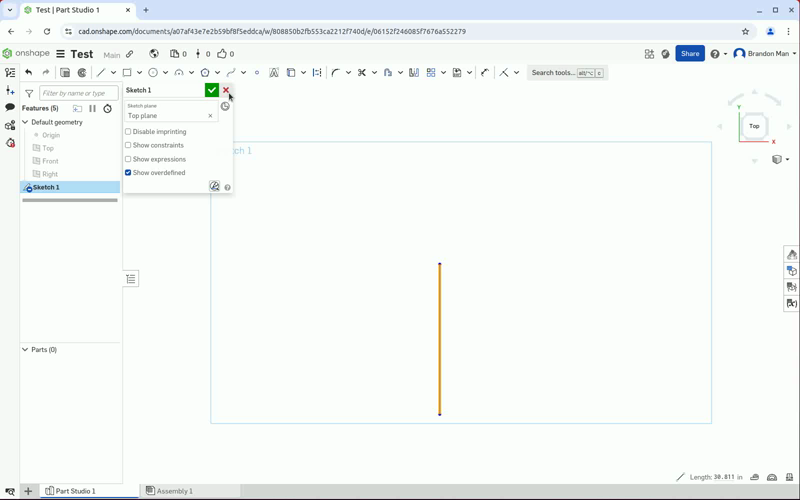
key(shift+h)
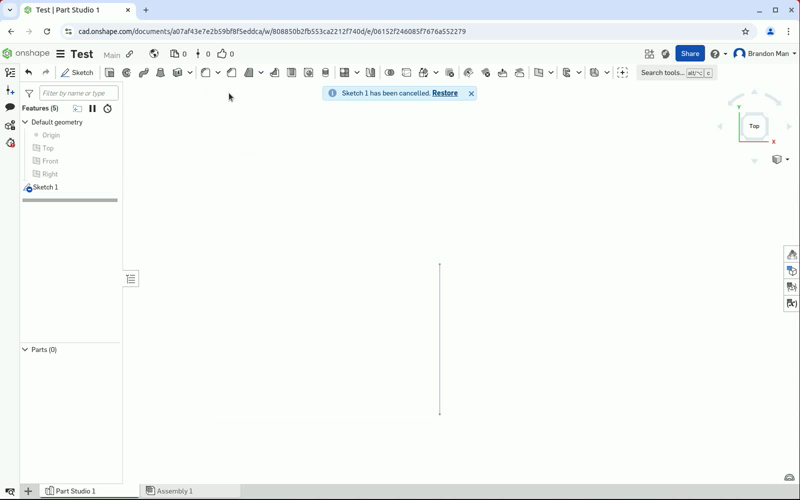
key(shift+s)
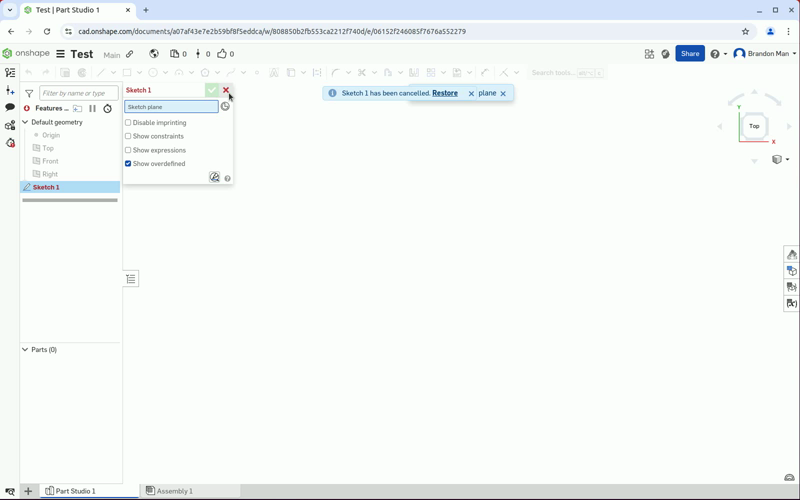
mouse_move(73, 150)
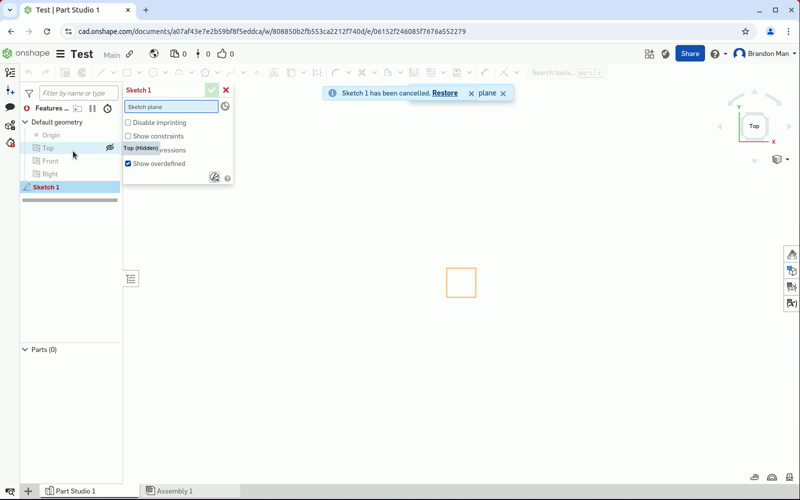
click(73, 150)
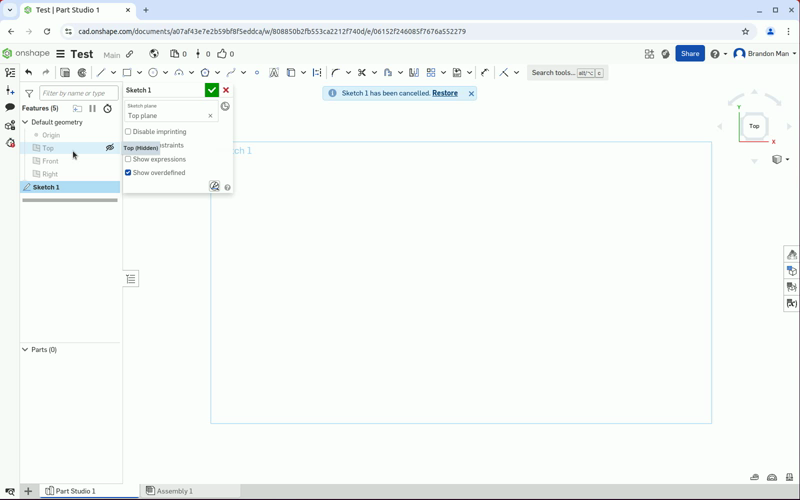
mouse_move(73, 352)
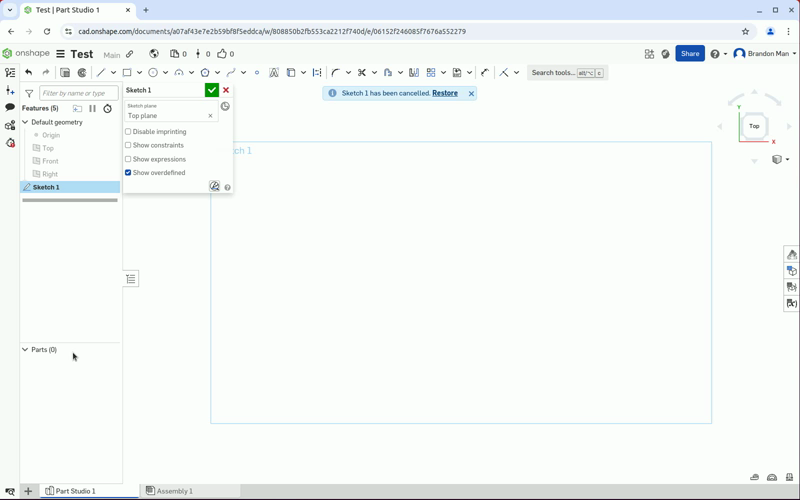
key(y)
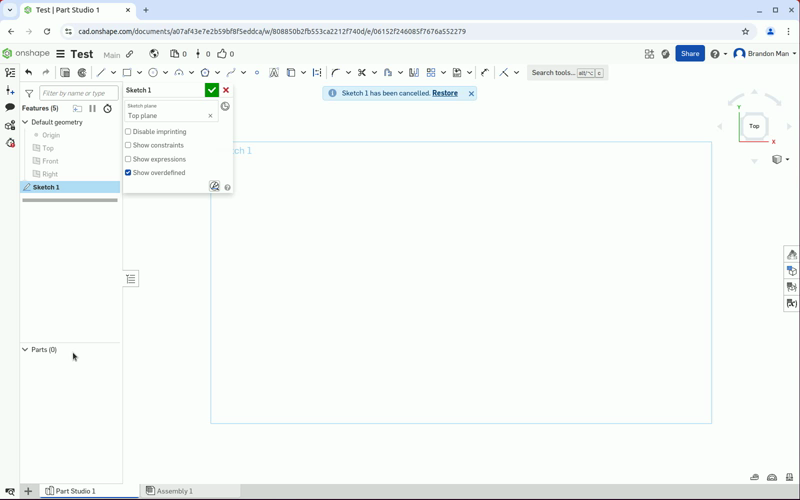
key(l)
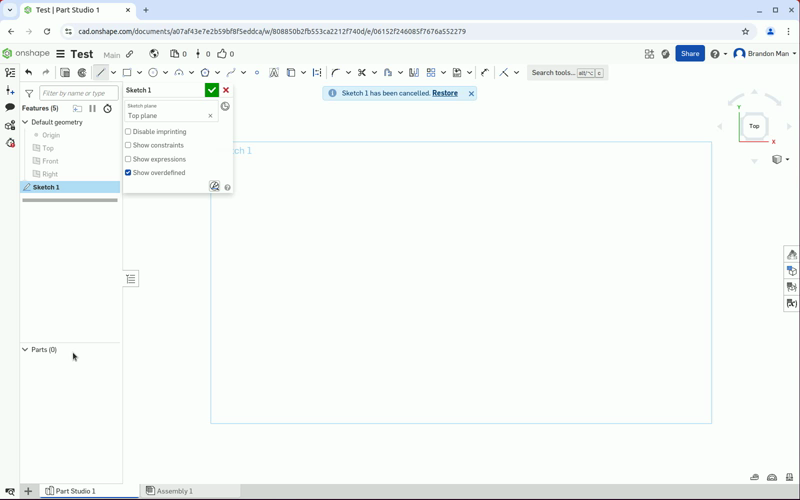
key_down(shift)
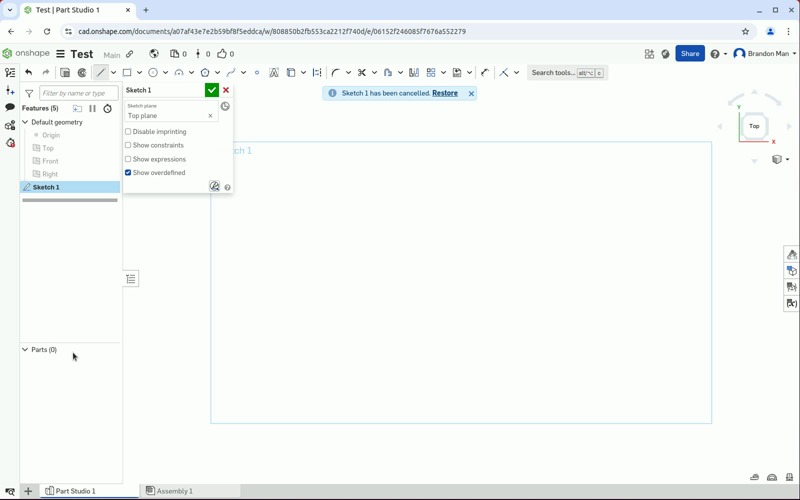
mouse_move(418, 320)
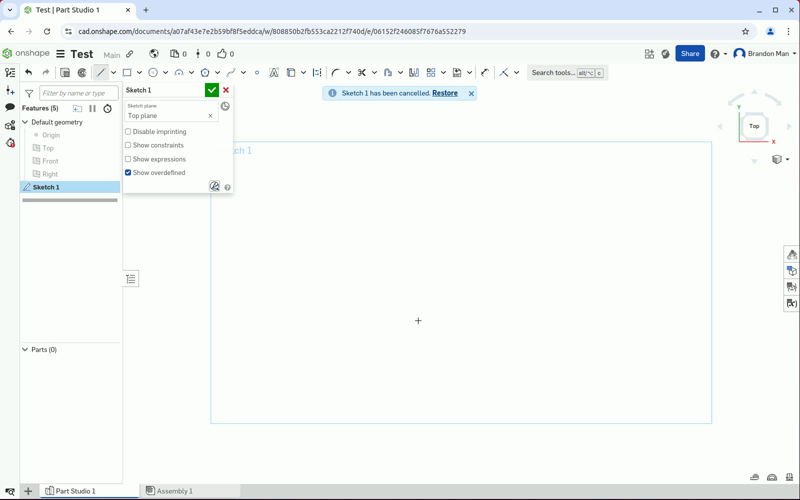
click(418, 320)
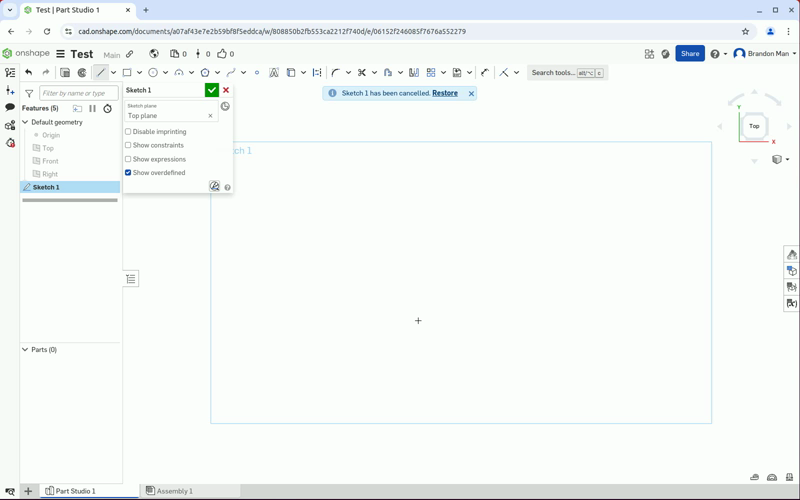
key_up(shift)
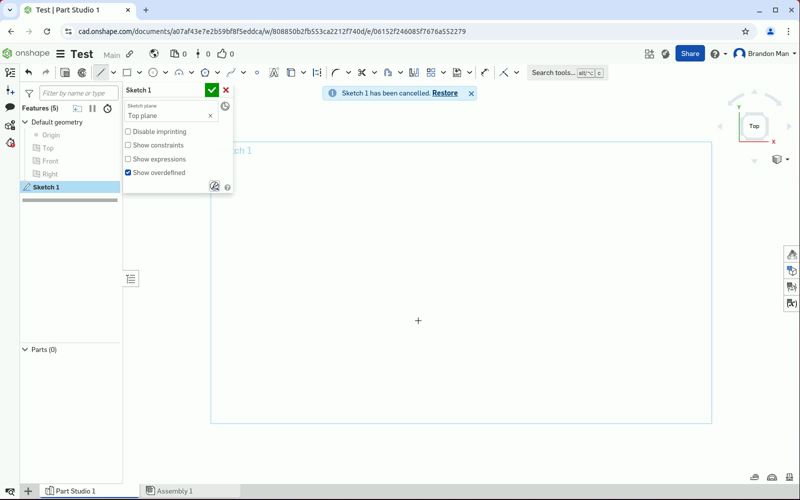
key_down(shift)
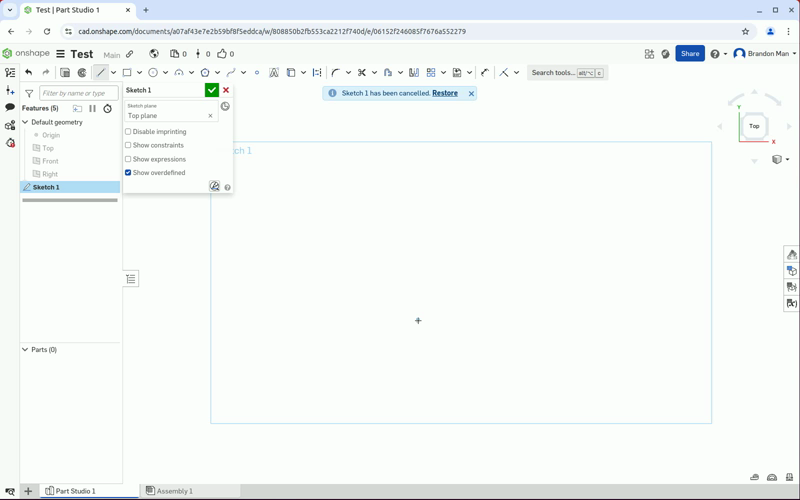
mouse_move(573, 320)
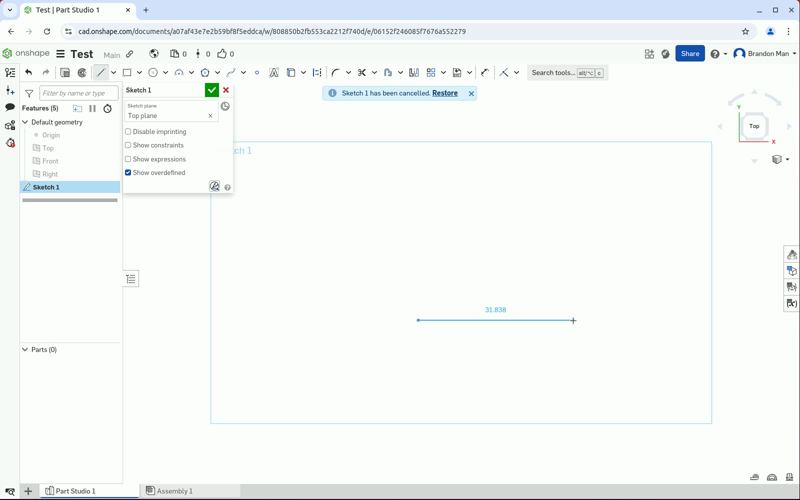
click(573, 320)
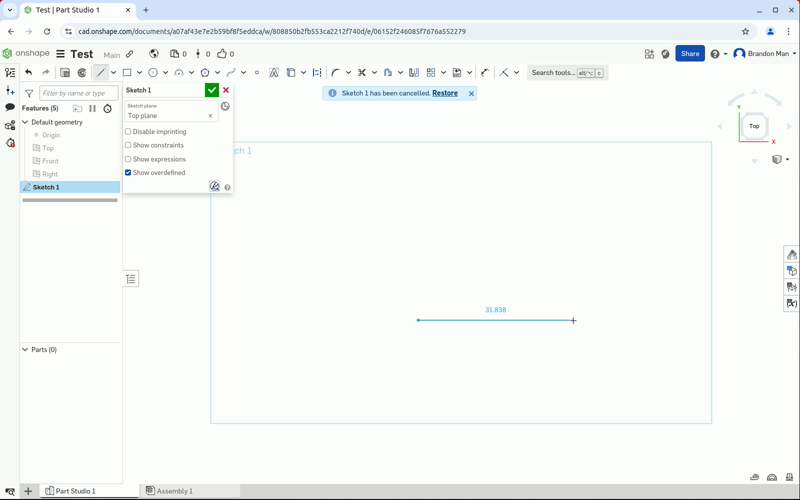
key_up(shift)
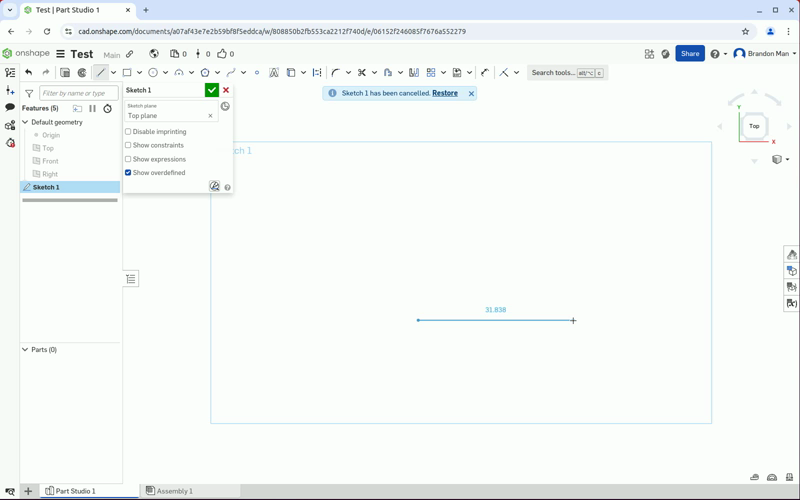
key_down(shift)
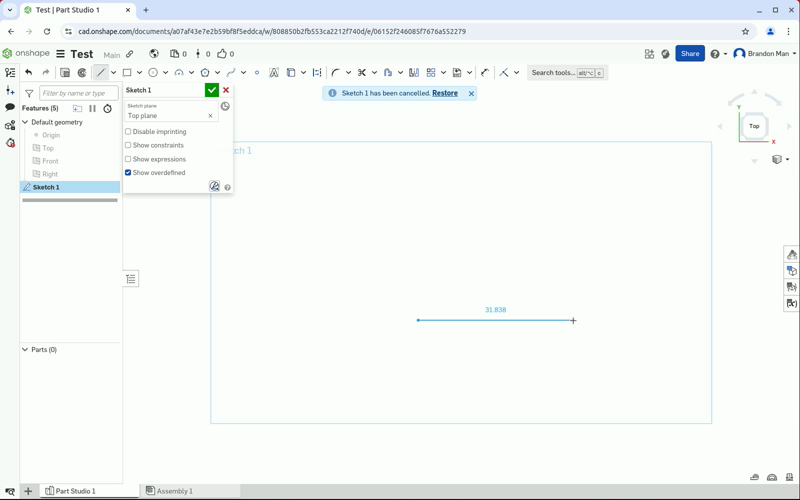
mouse_move(573, 224)
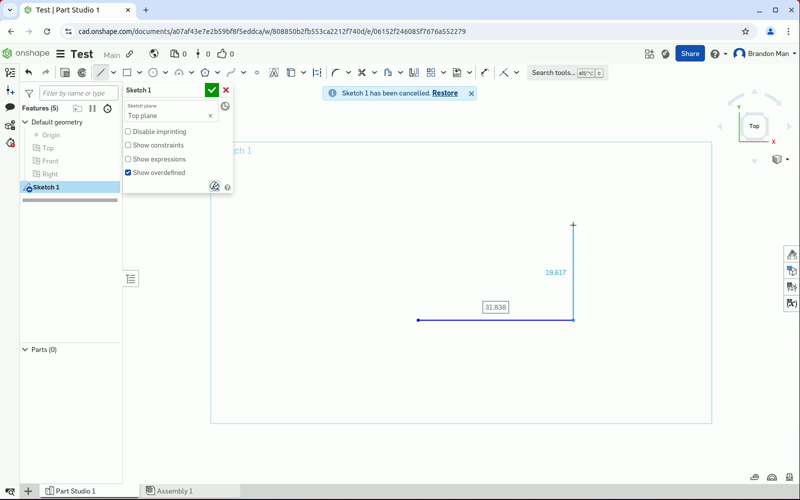
click(573, 224)
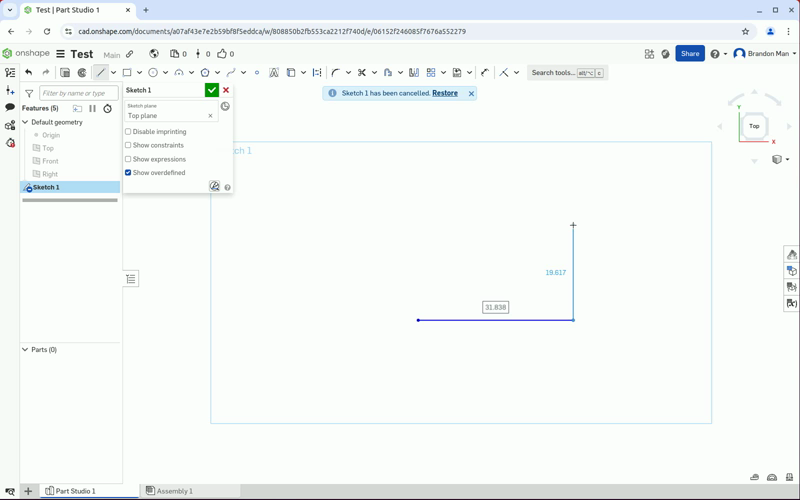
key_up(shift)
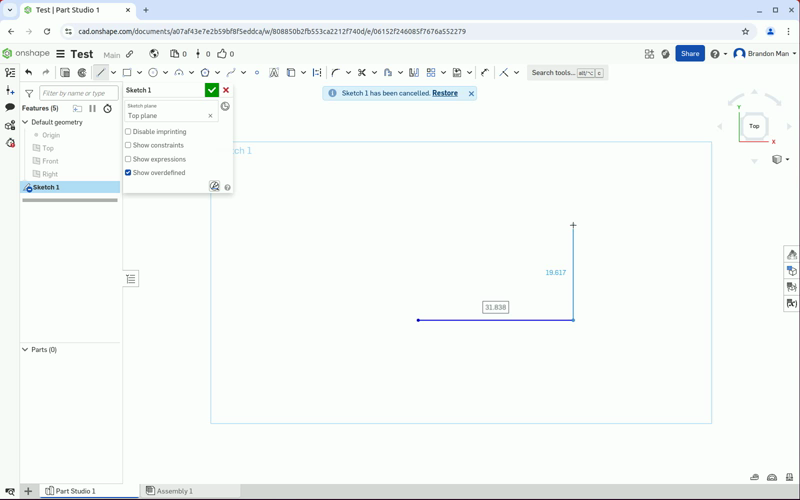
key_down(shift)
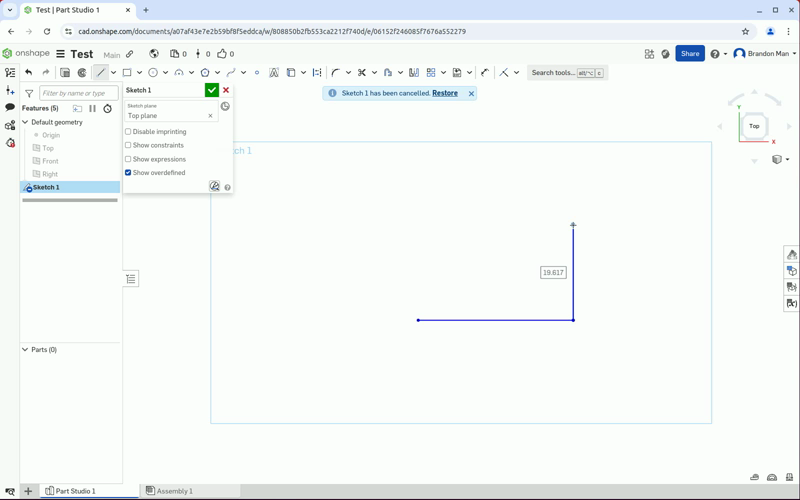
mouse_move(418, 224)
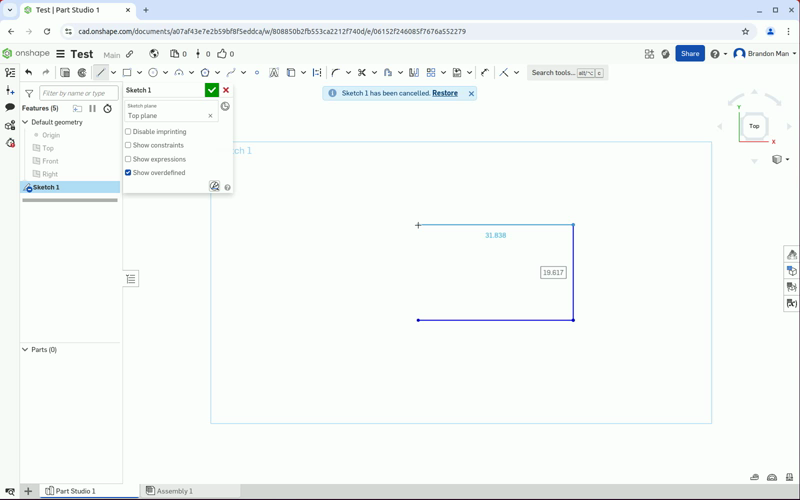
click(418, 224)
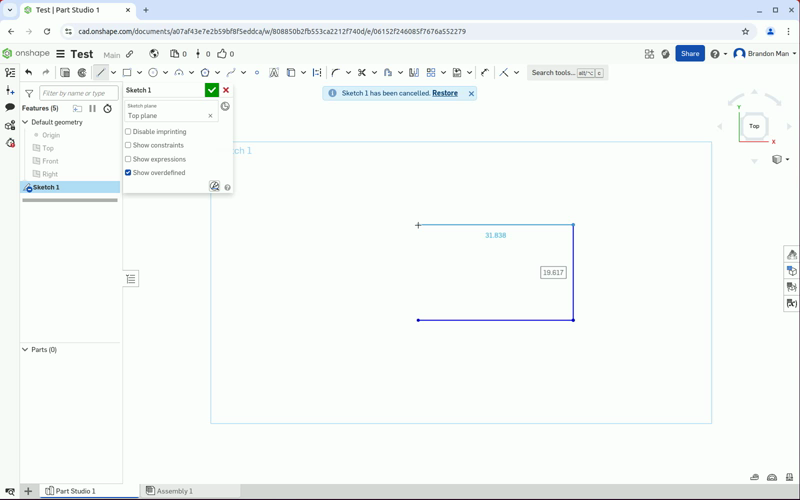
key_up(shift)
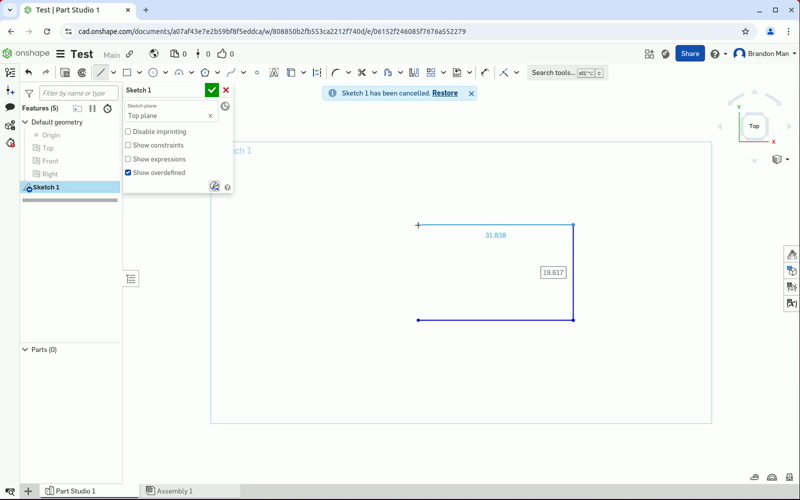
key_down(shift)
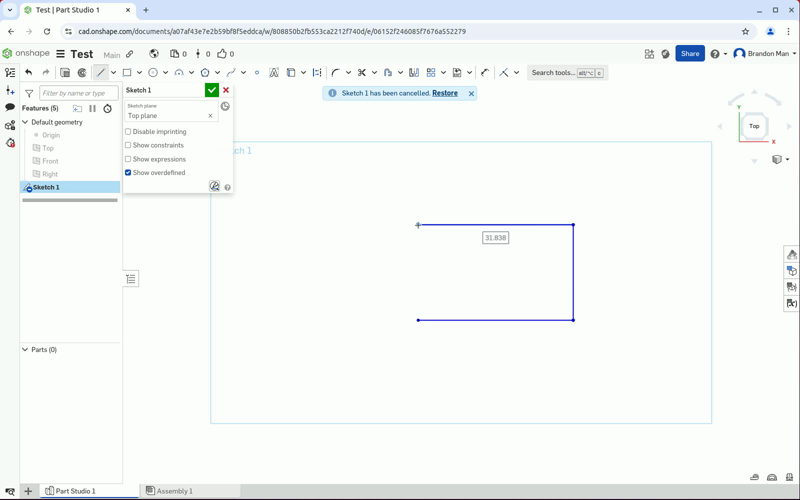
mouse_move(418, 320)
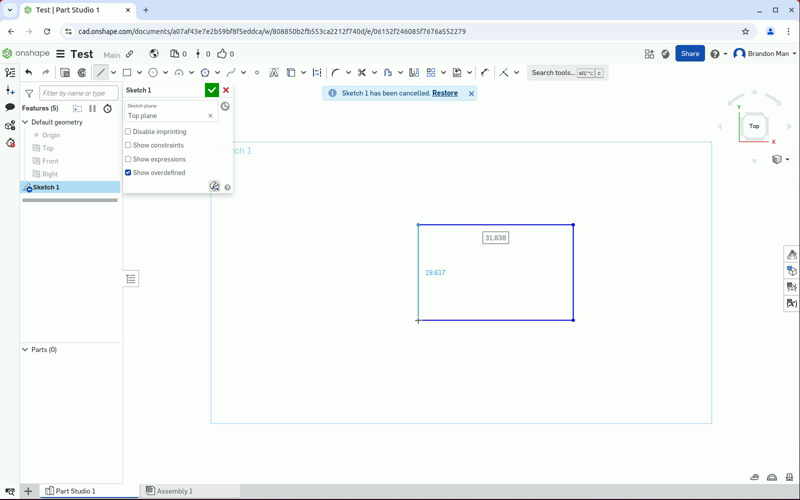
key_up(shift)
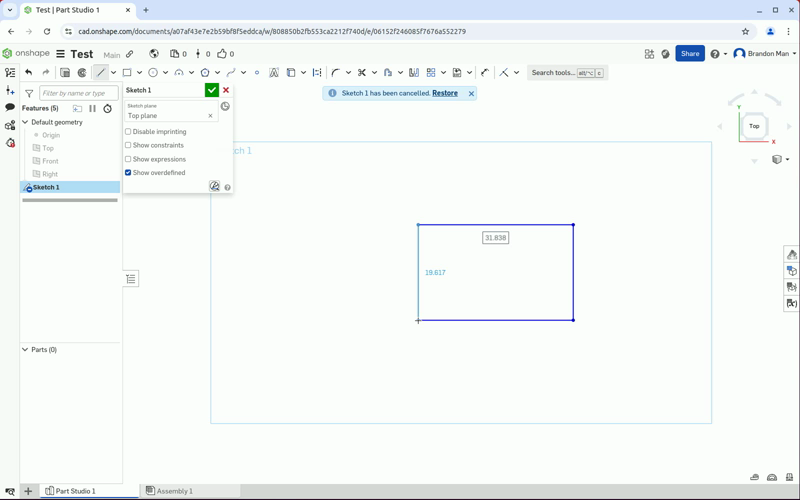
click(418, 320)
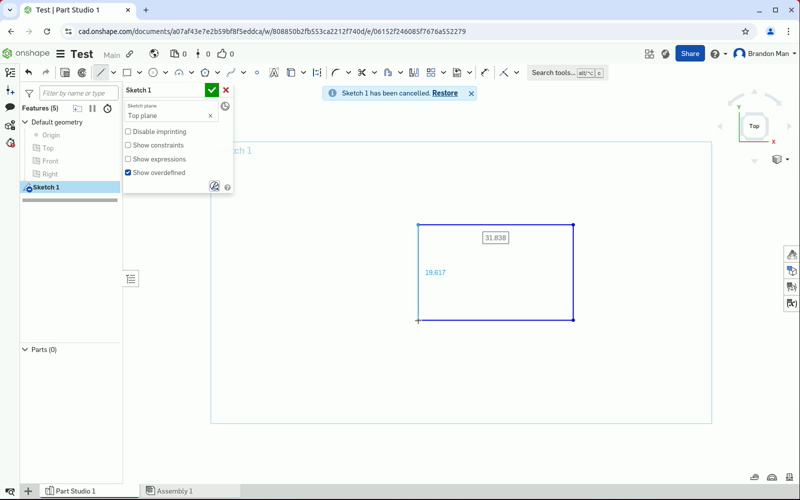
key(esc)
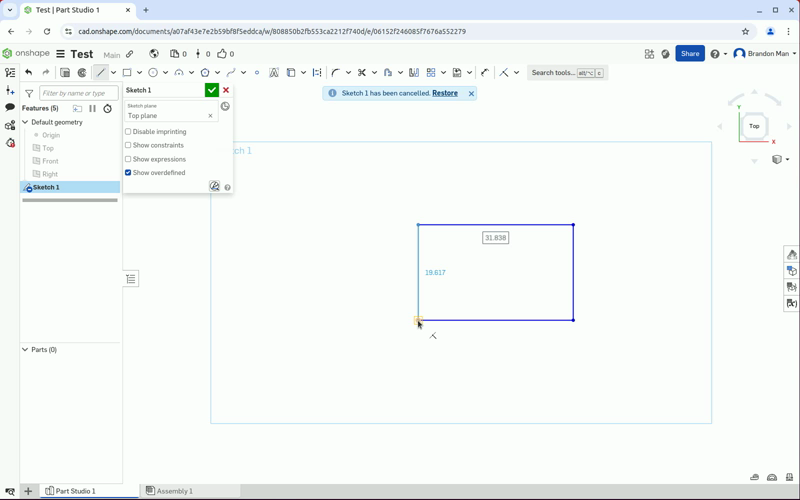
key(l)
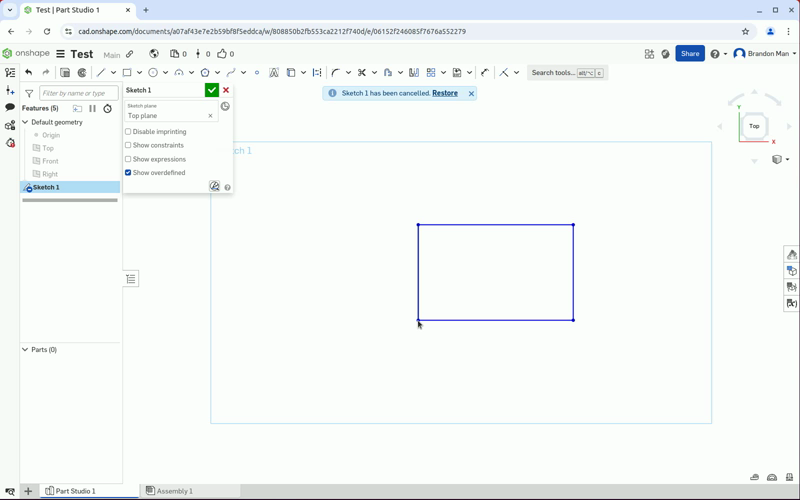
key_down(shift)
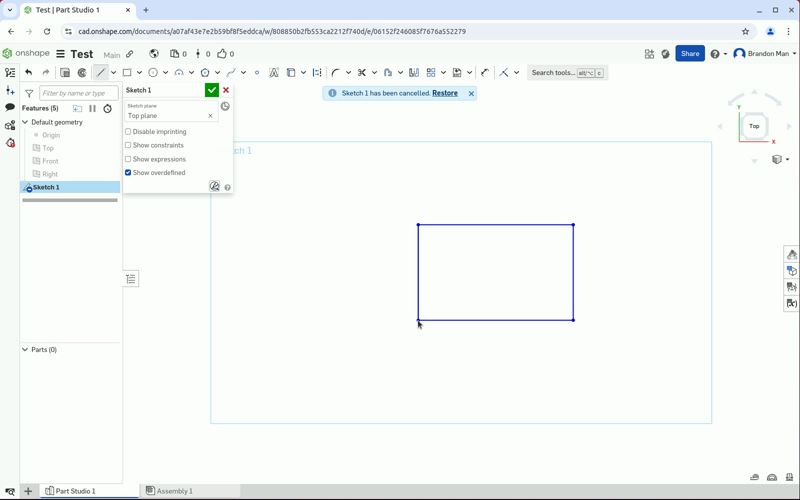
mouse_move(425, 313)
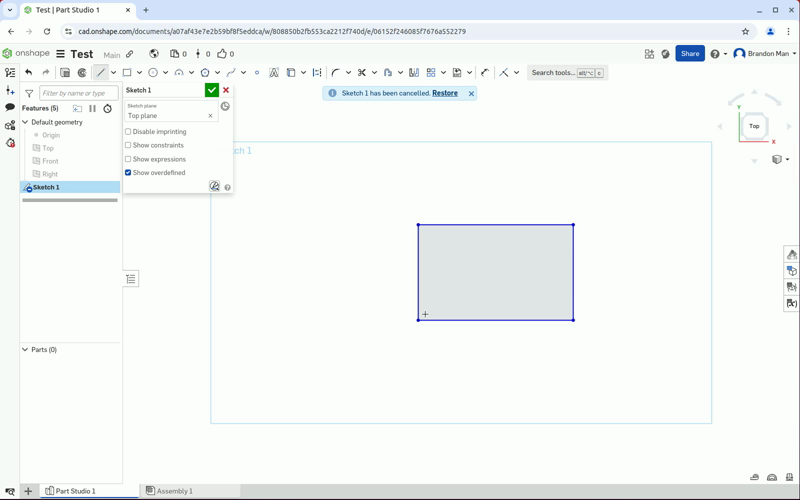
click(425, 313)
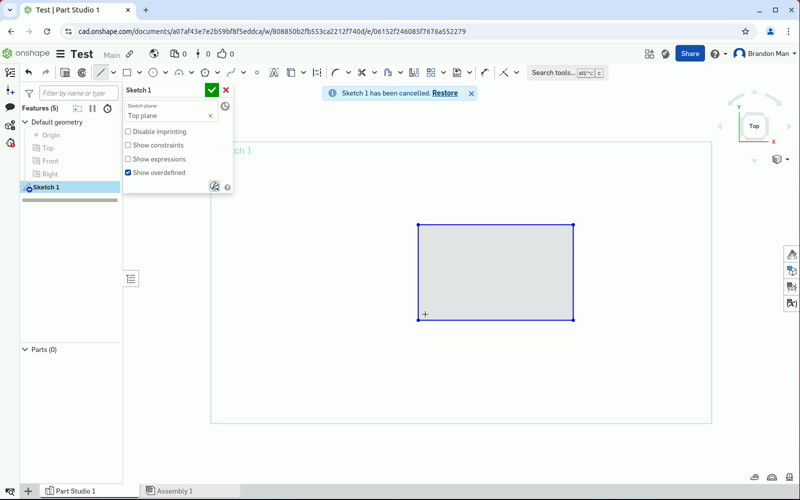
key_up(shift)
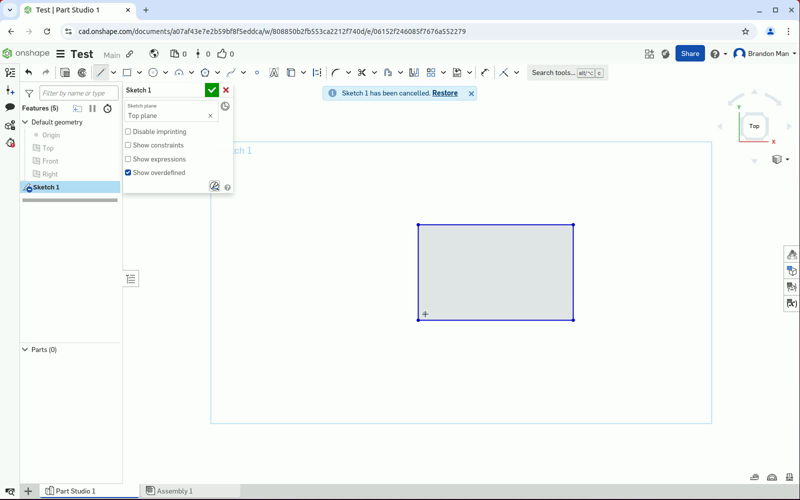
key_down(shift)
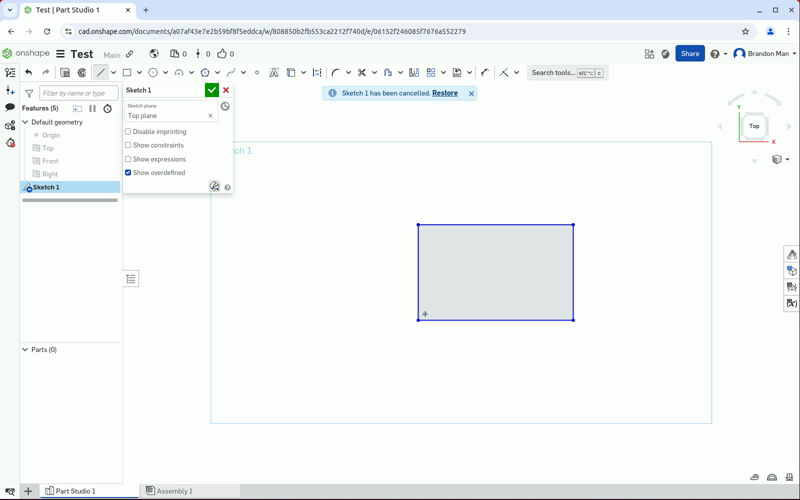
mouse_move(566, 313)
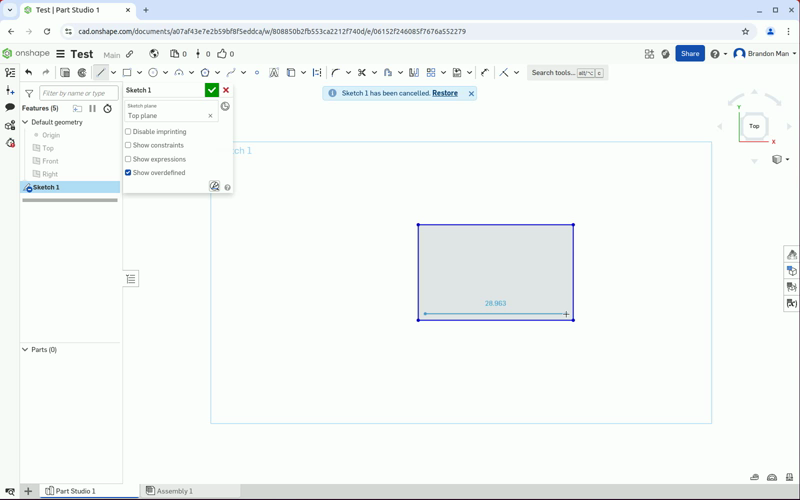
click(566, 313)
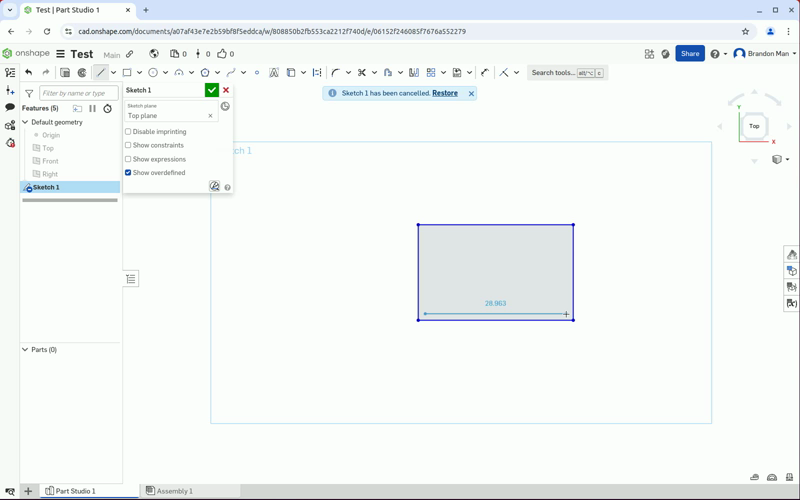
key_up(shift)
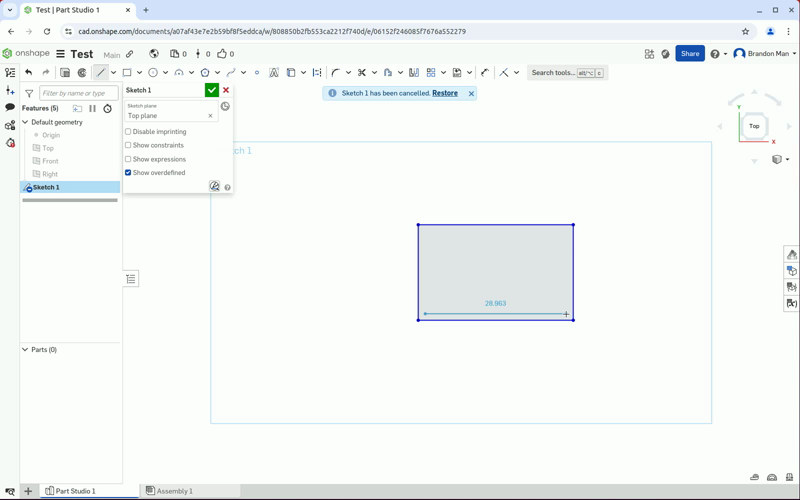
key_down(shift)
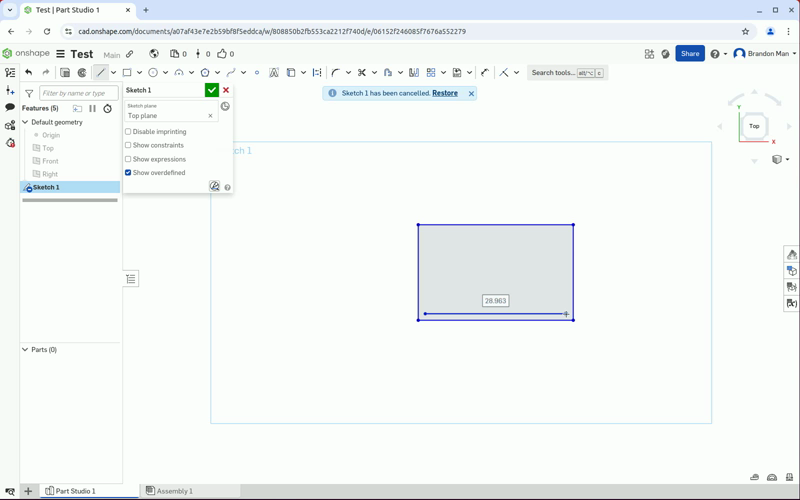
mouse_move(566, 231)
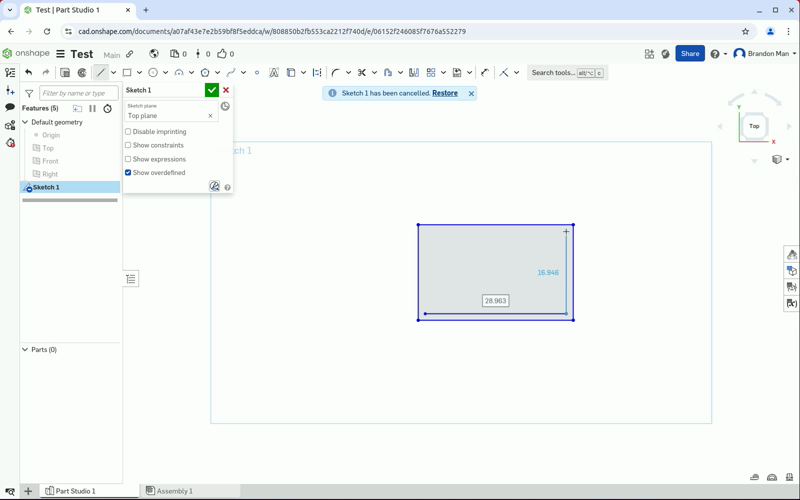
click(566, 231)
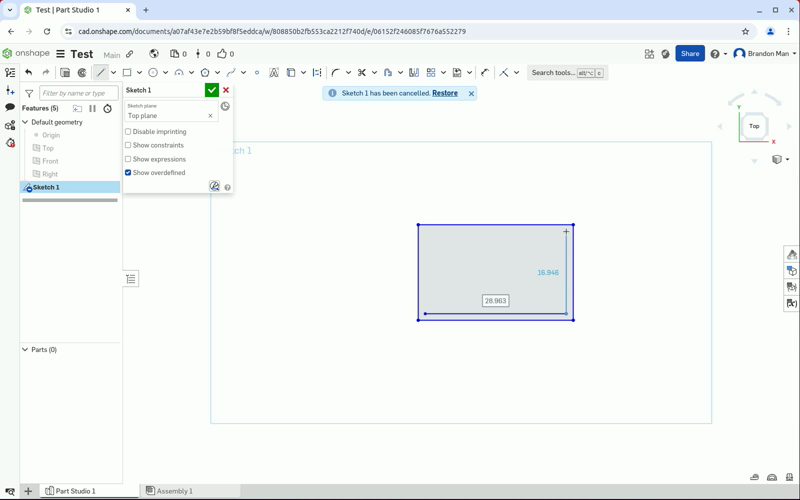
key_up(shift)
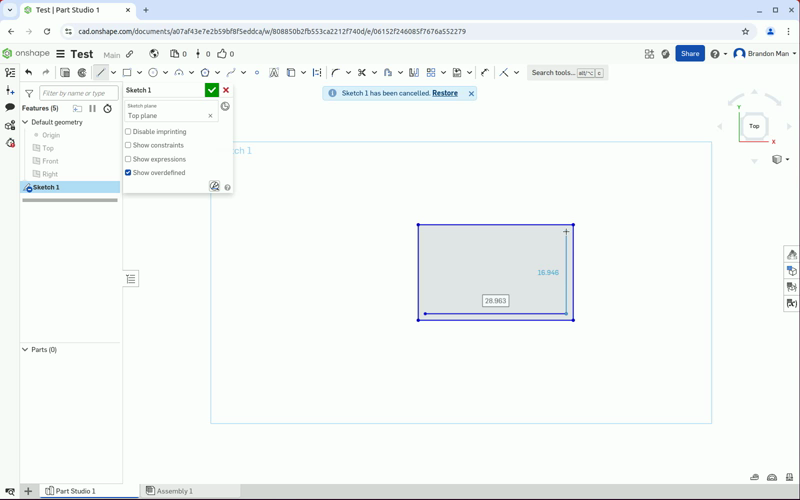
key_down(shift)
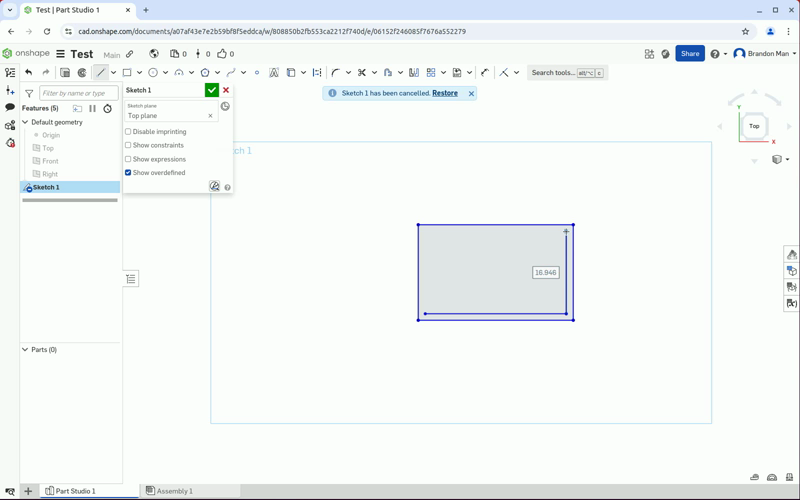
mouse_move(425, 231)
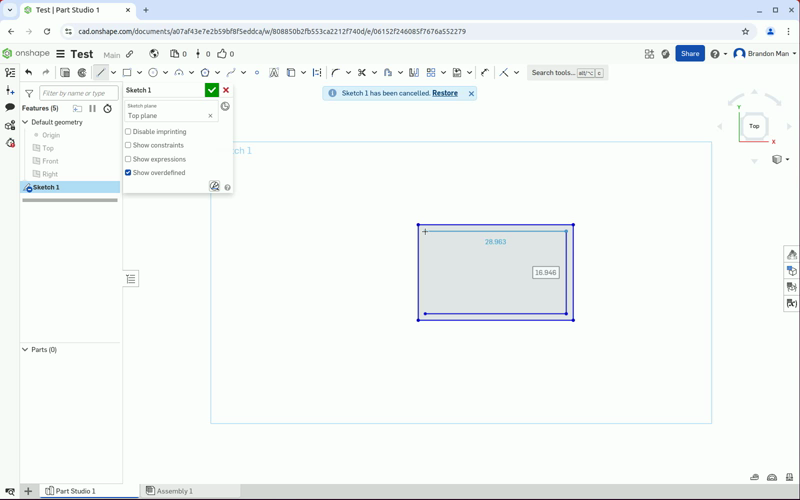
click(425, 231)
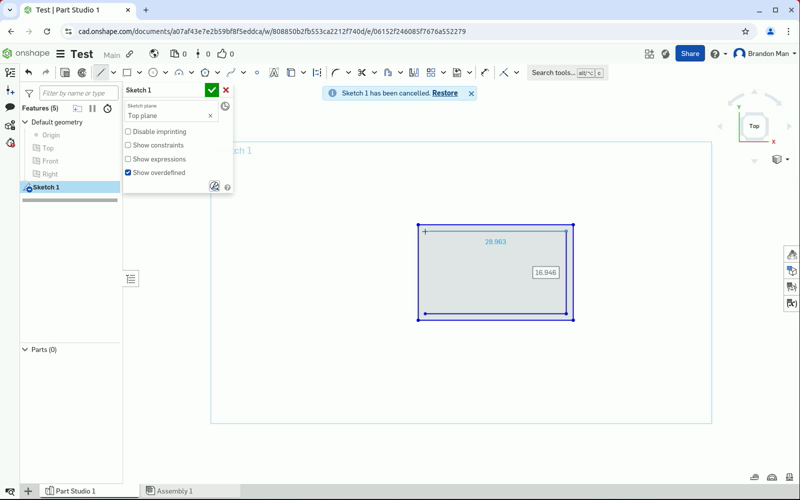
key_up(shift)
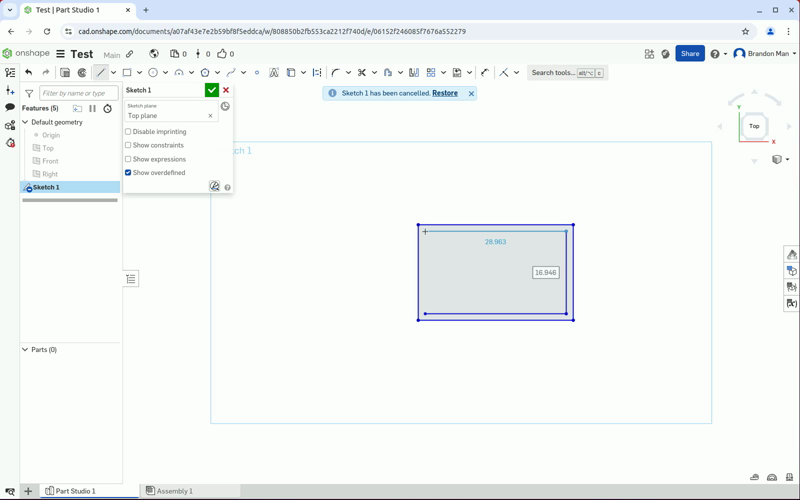
key_down(shift)
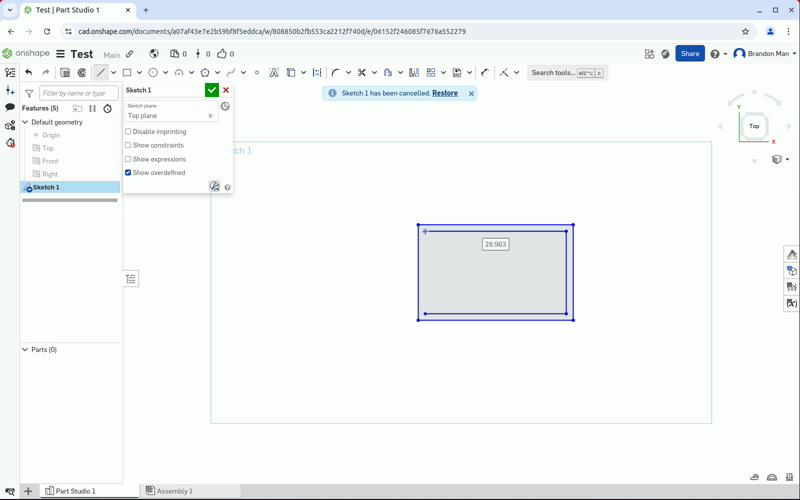
mouse_move(425, 313)
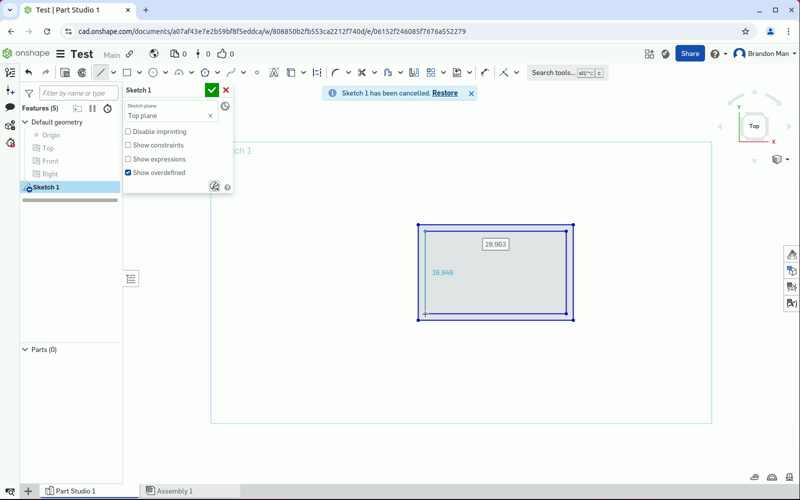
key_up(shift)
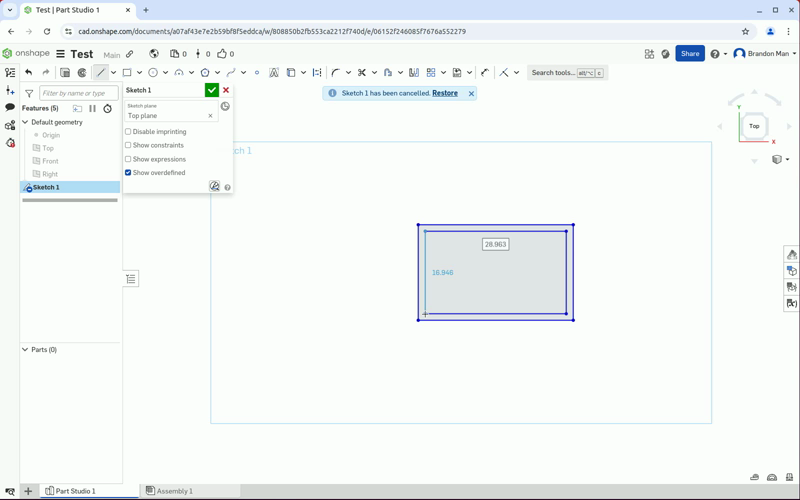
click(425, 313)
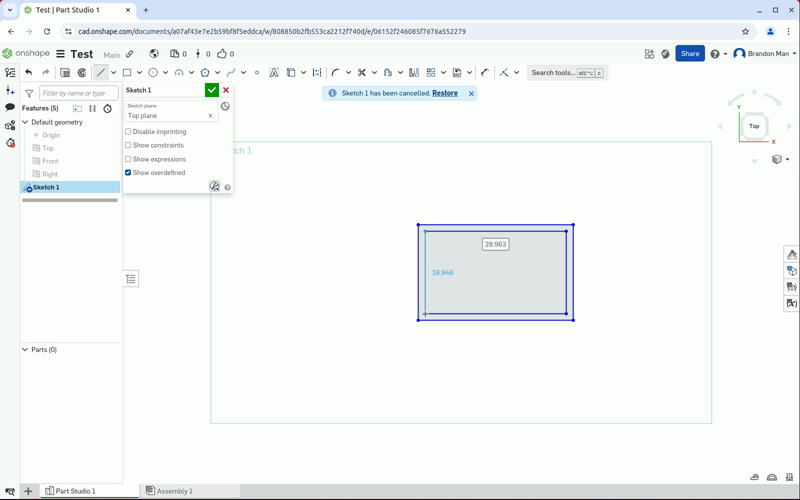
key(esc)
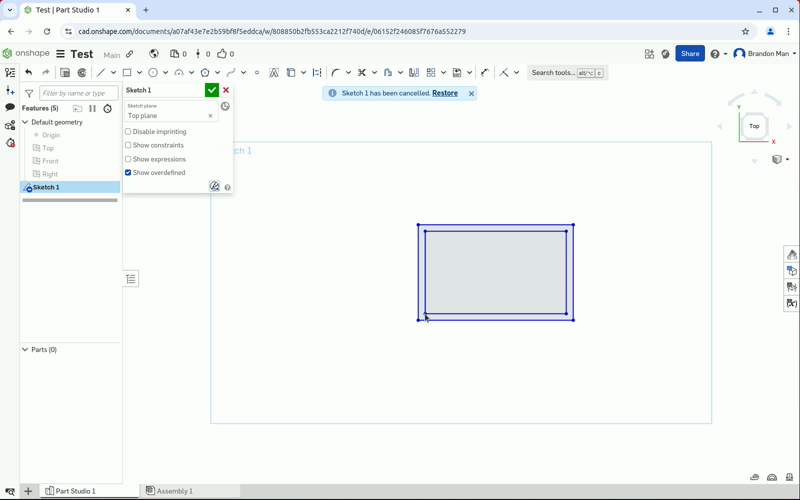
mouse_move(552, 318)
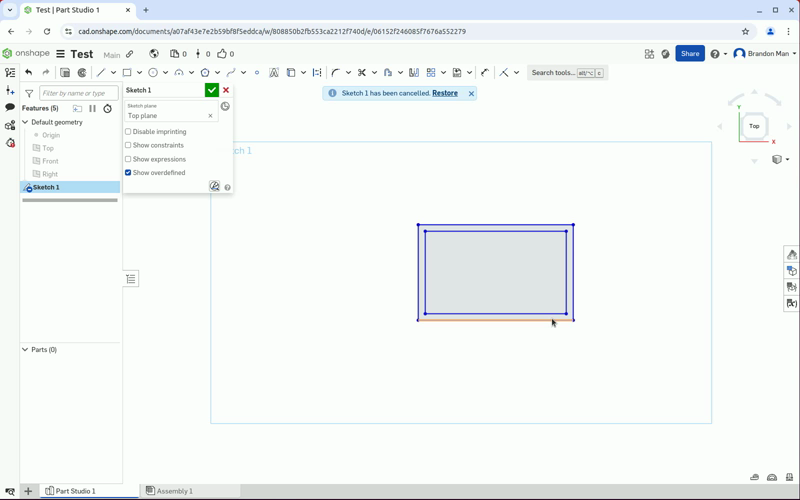
click(552, 318)
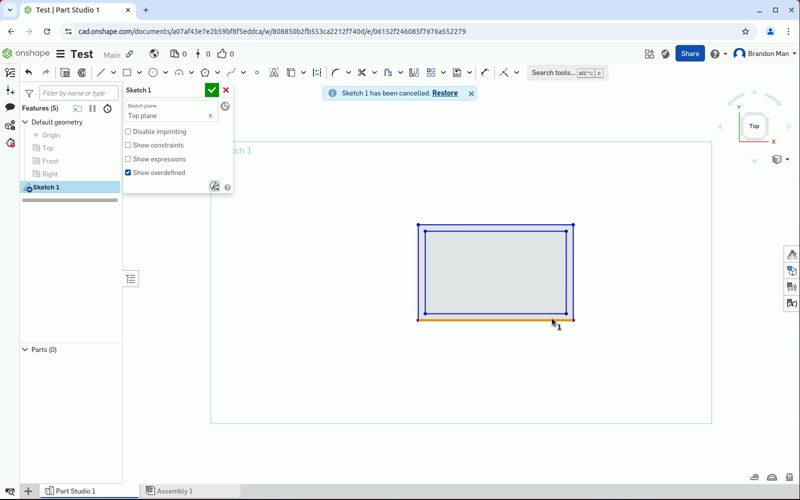
mouse_move(73, 352)
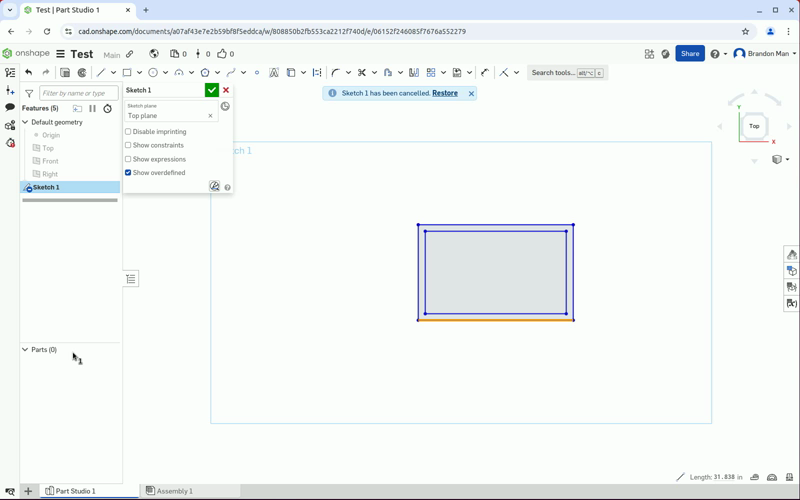
key(shift+y)
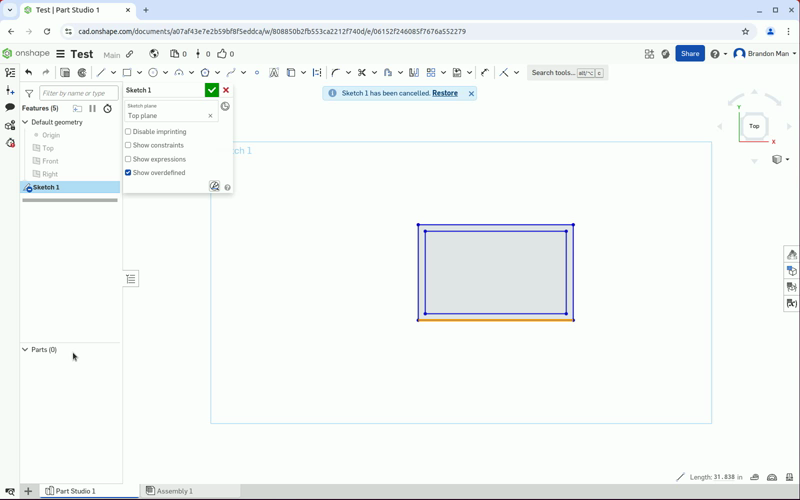
key(shift+e)
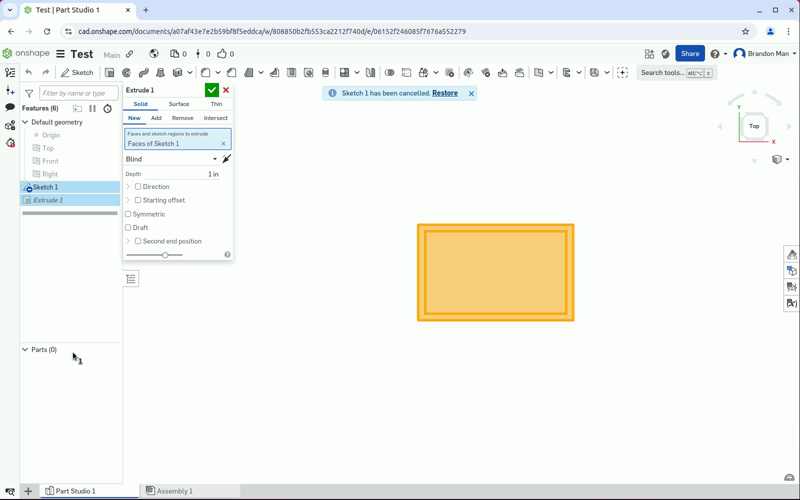
mouse_move(143, 106)
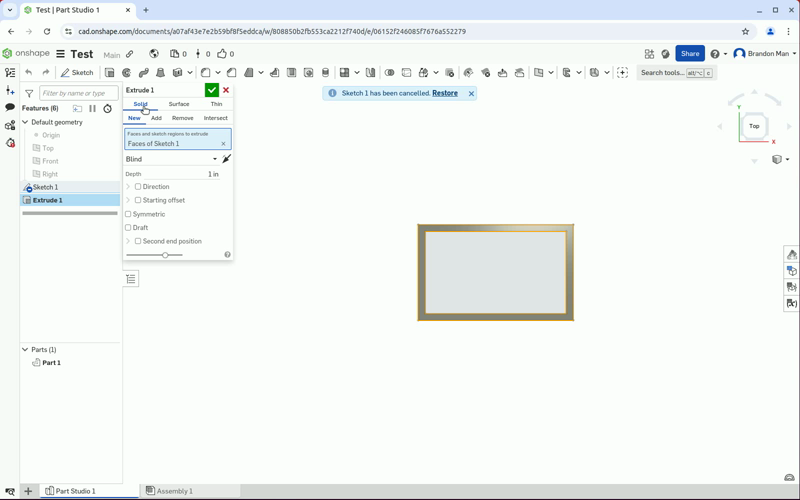
click(143, 106)
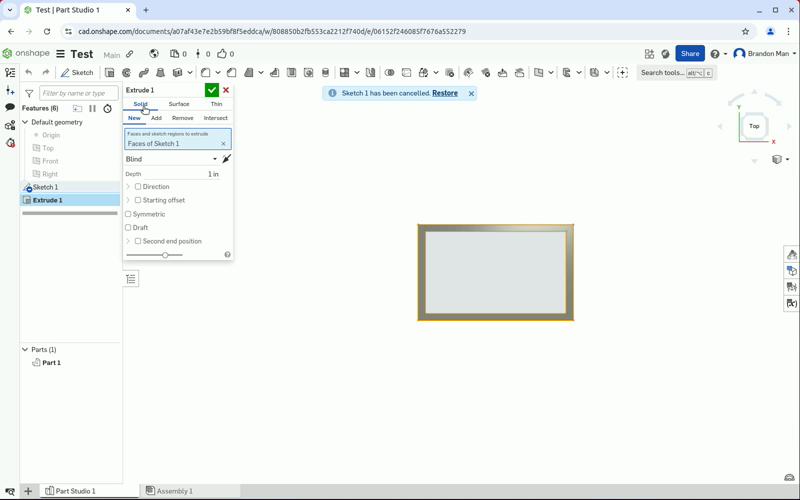
mouse_move(137, 120)
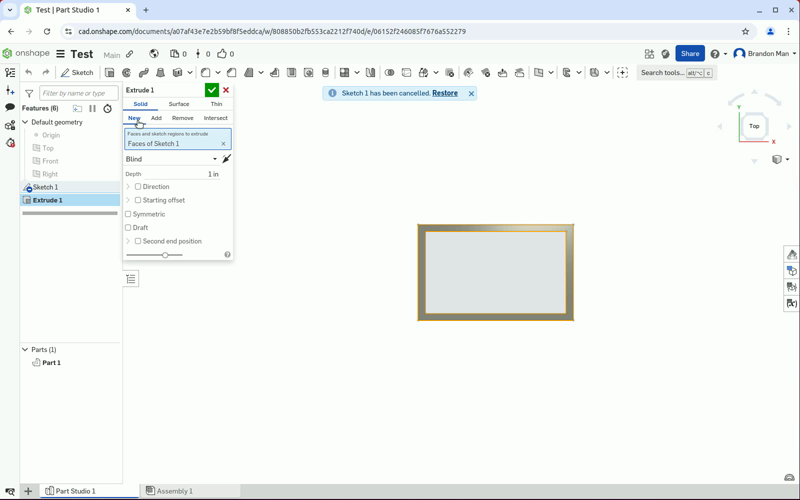
click(137, 120)
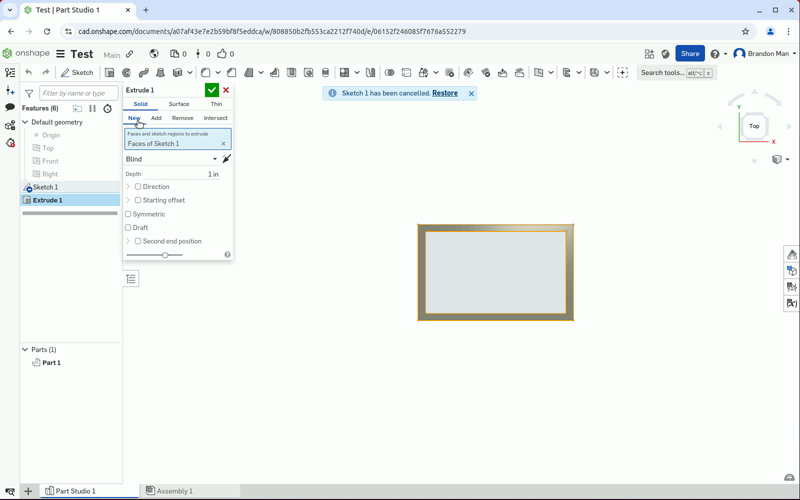
key(tab, 4)
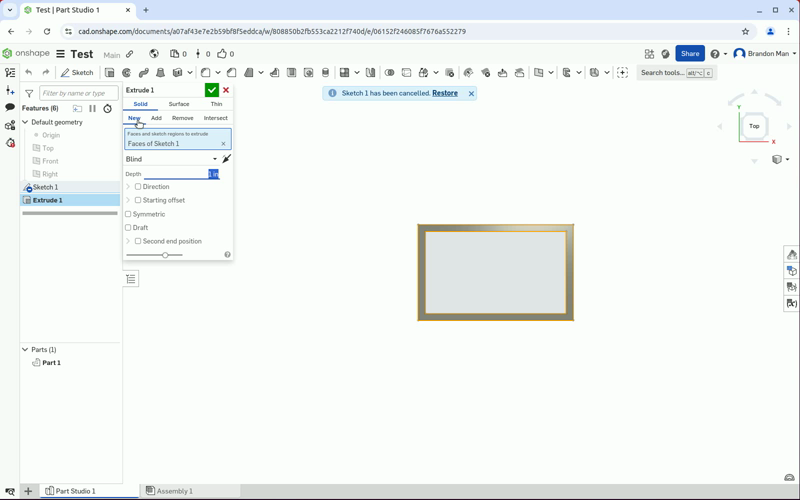
text(0.722)
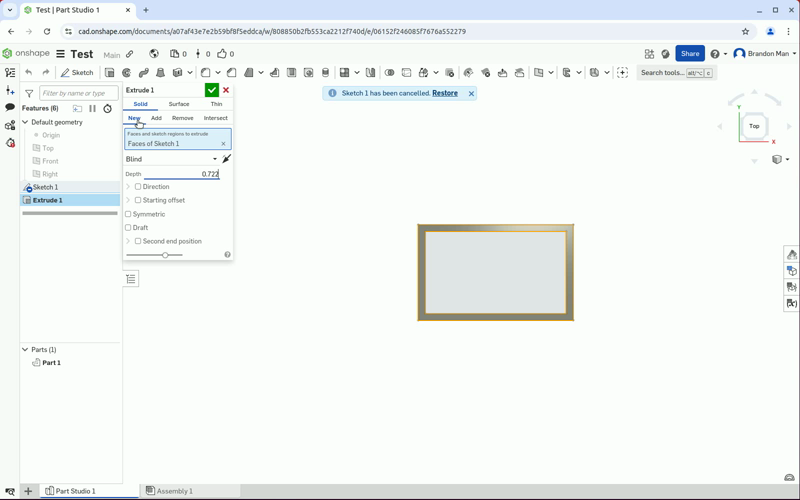
key(enter)
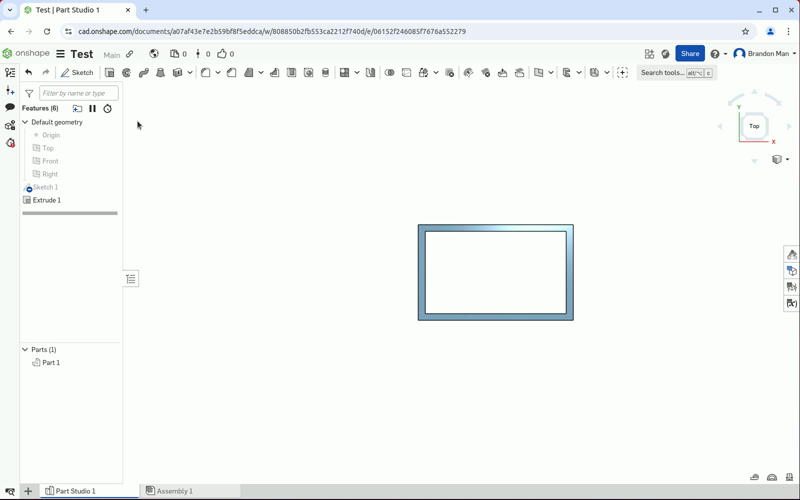
key(shift+h)
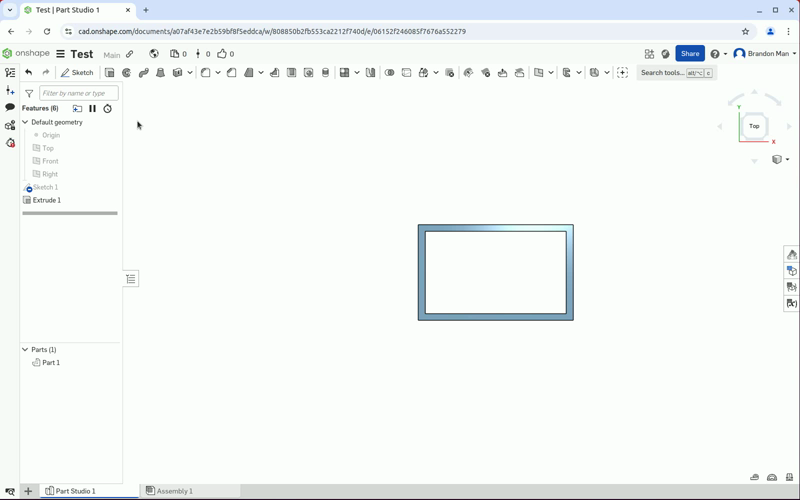
key(shift+h)
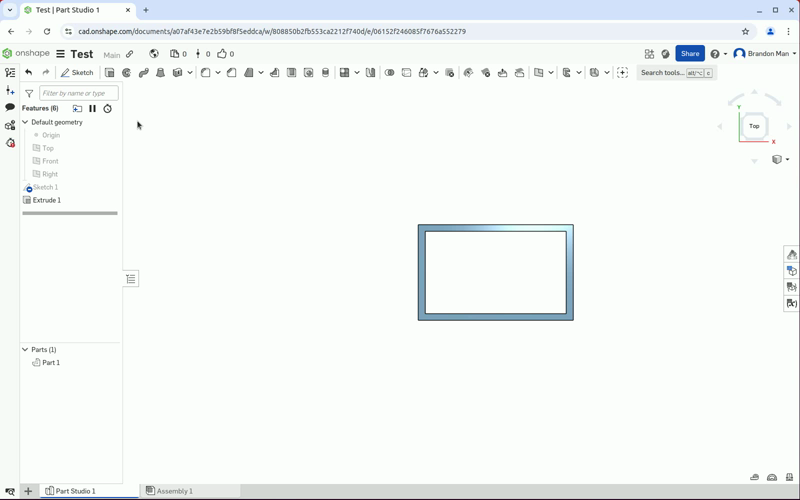
mouse_move(73, 189)
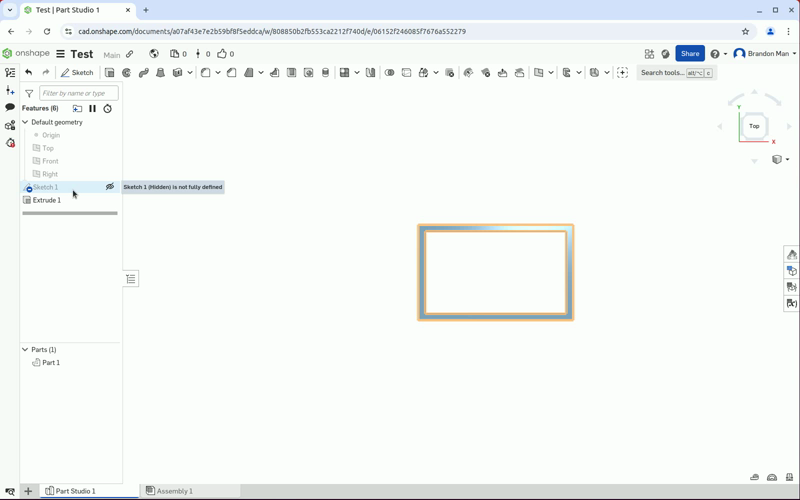
click(73, 189)
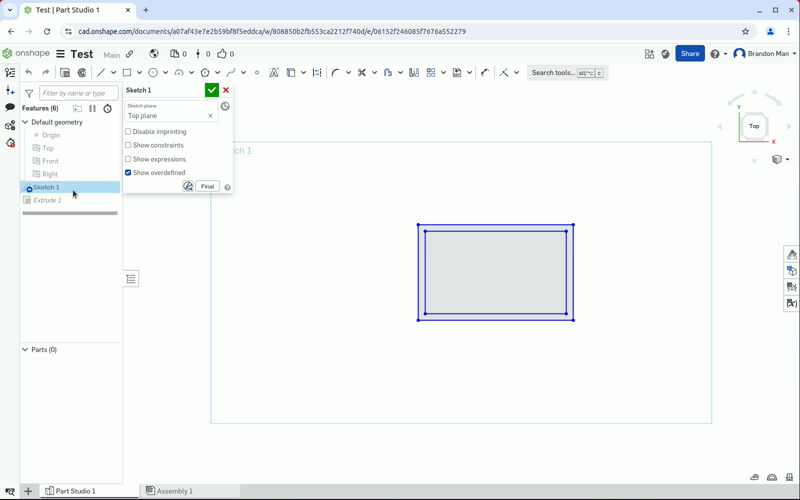
mouse_move(229, 92)
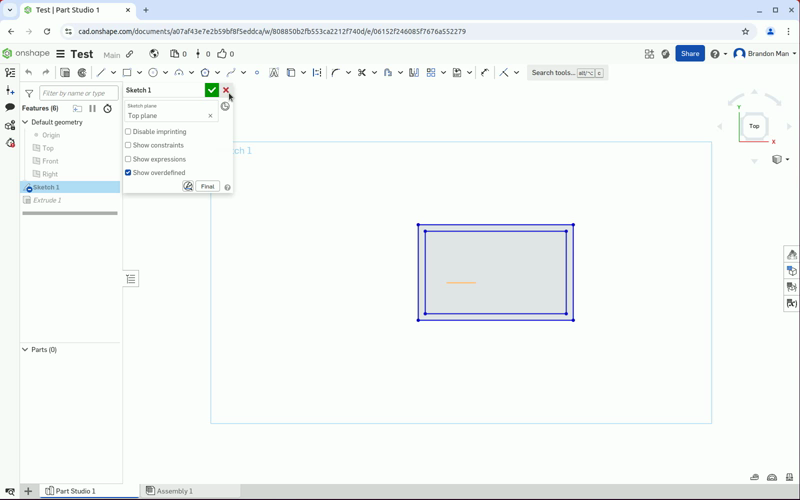
click(229, 92)
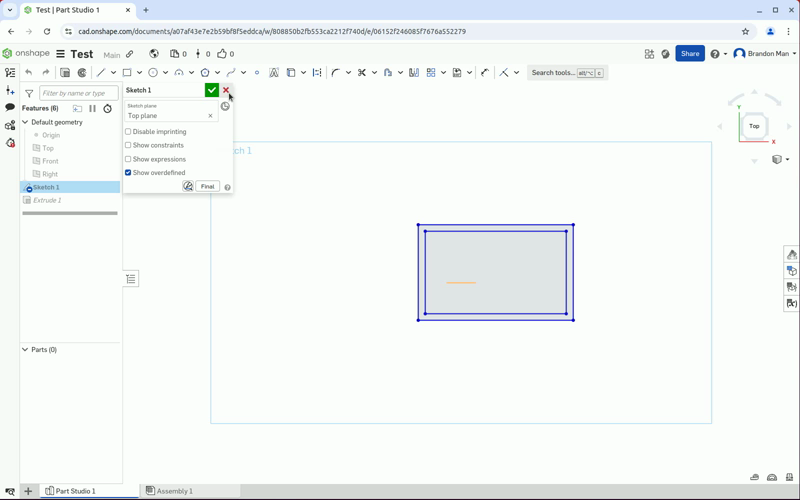
key(shift+s)
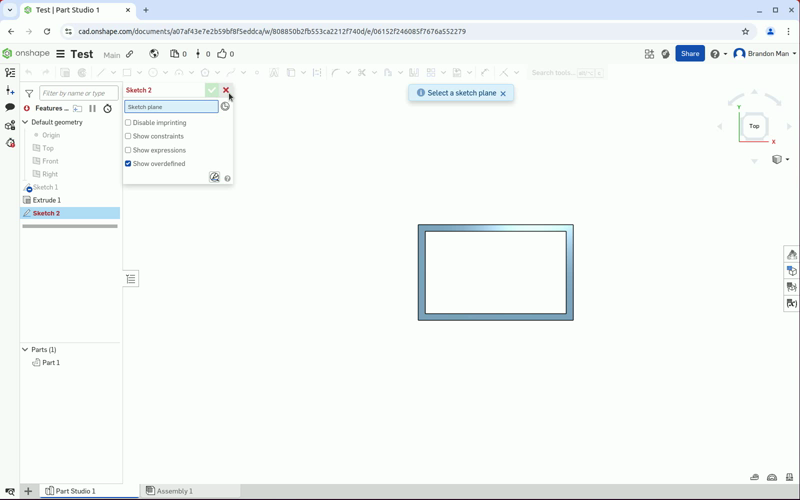
mouse_move(73, 150)
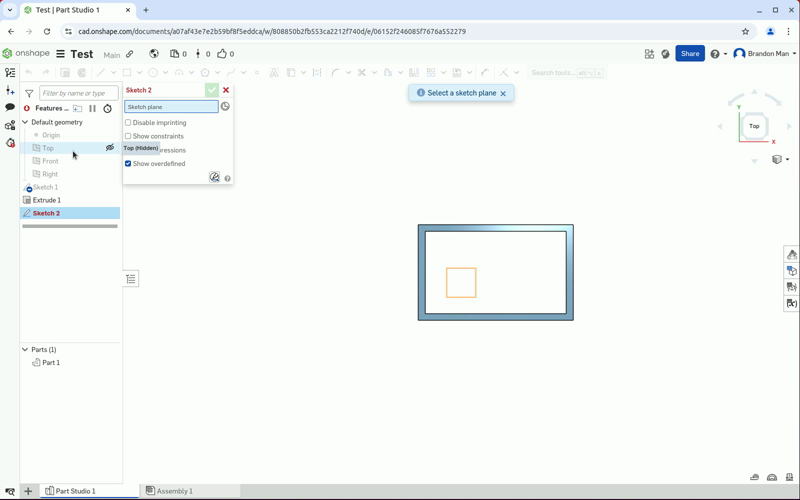
click(73, 150)
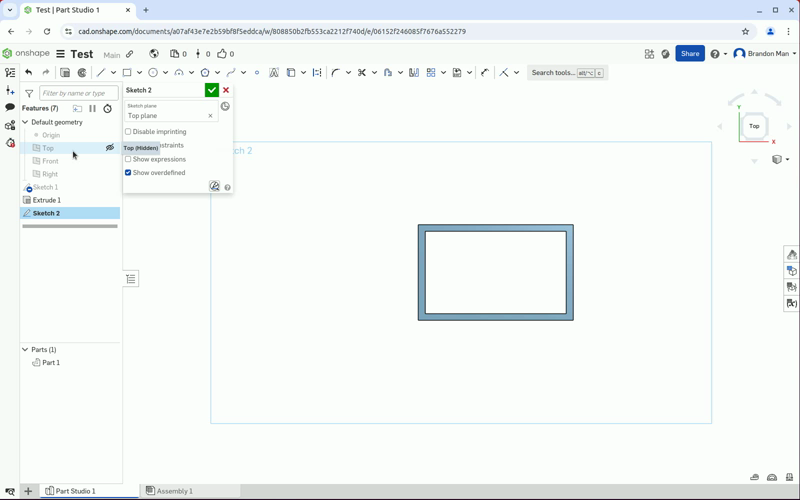
mouse_move(73, 352)
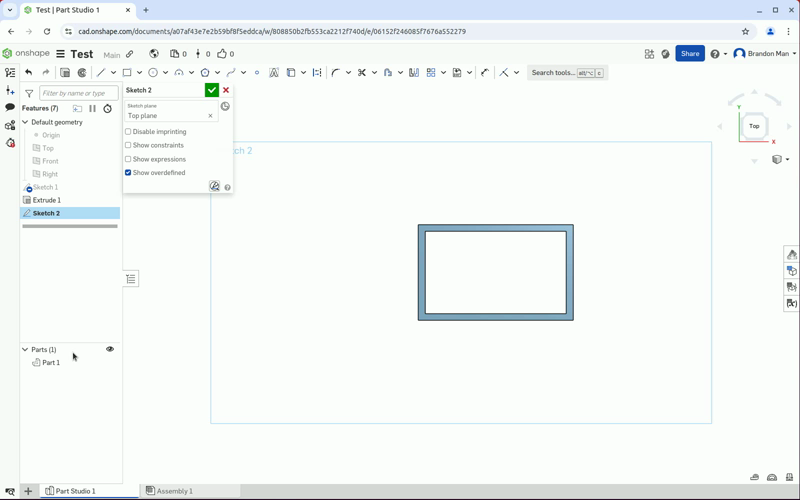
key(y)
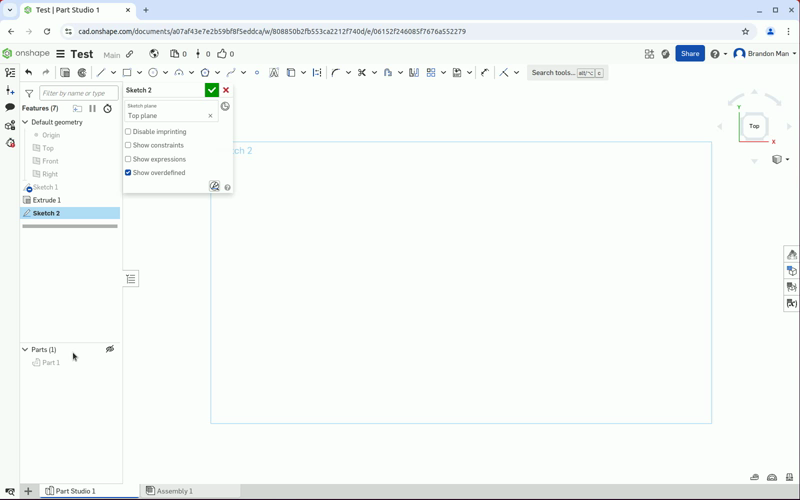
key(l)
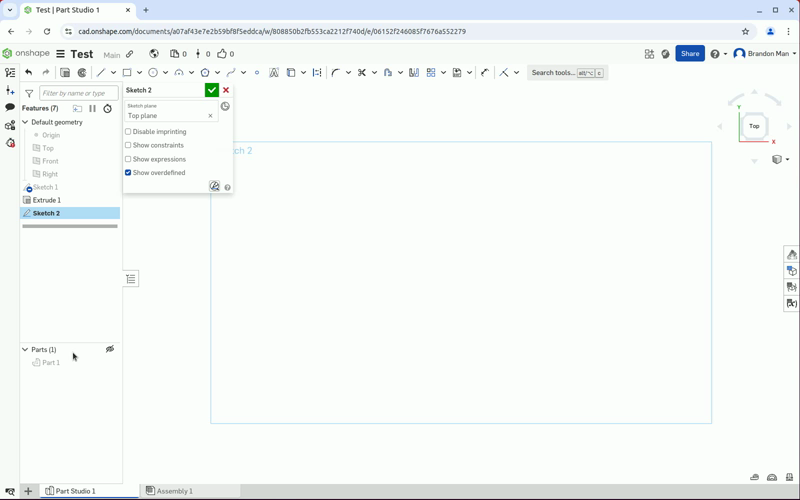
key_down(shift)
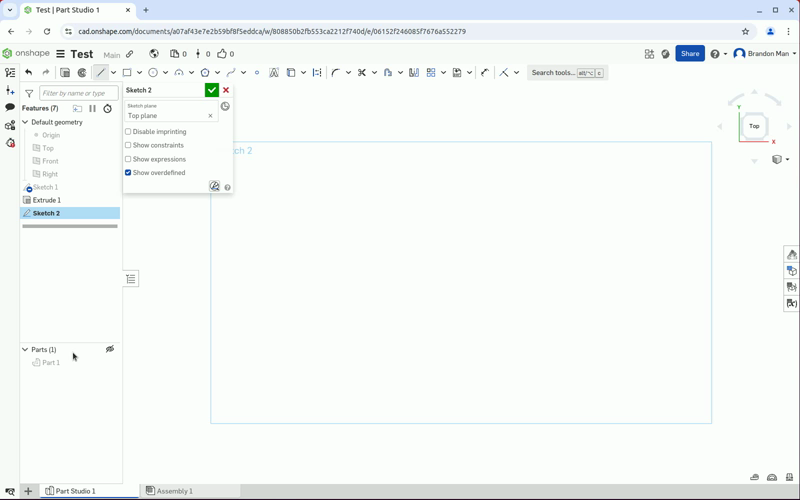
mouse_move(425, 313)
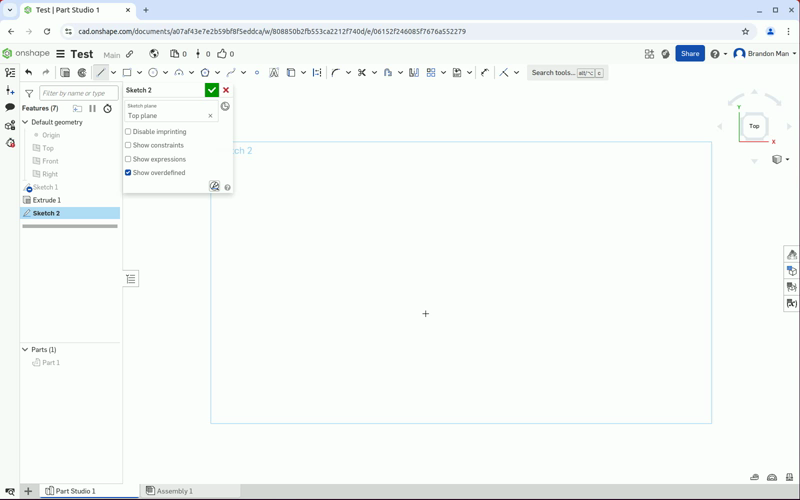
click(425, 313)
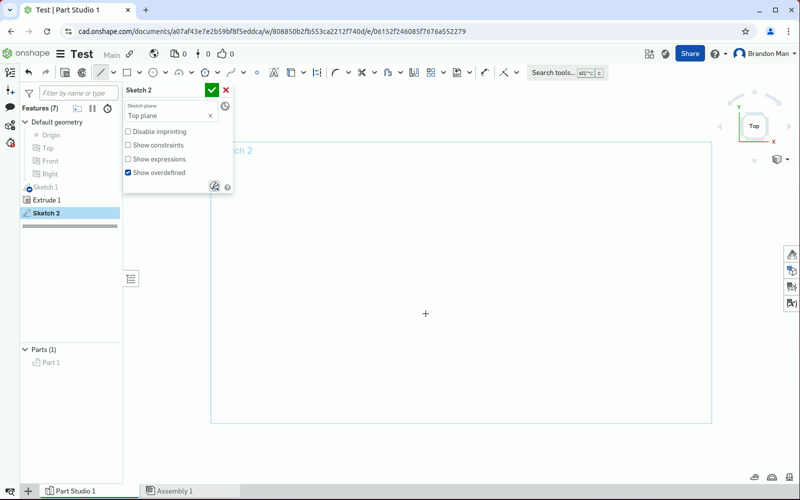
key_up(shift)
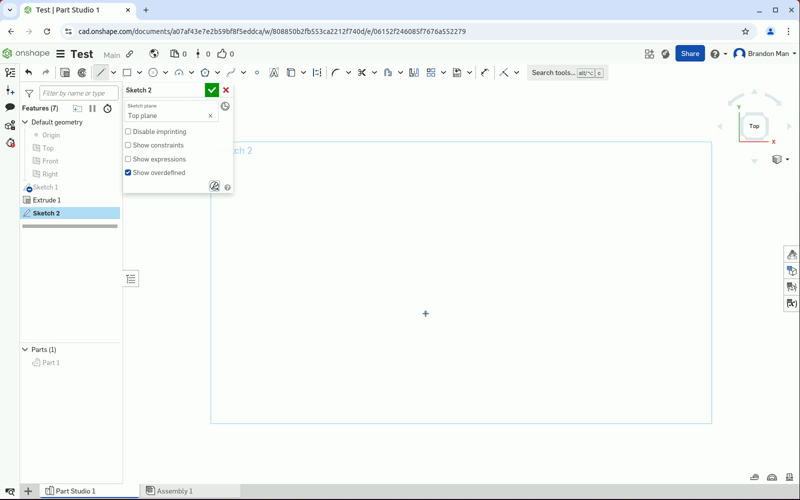
key_down(shift)
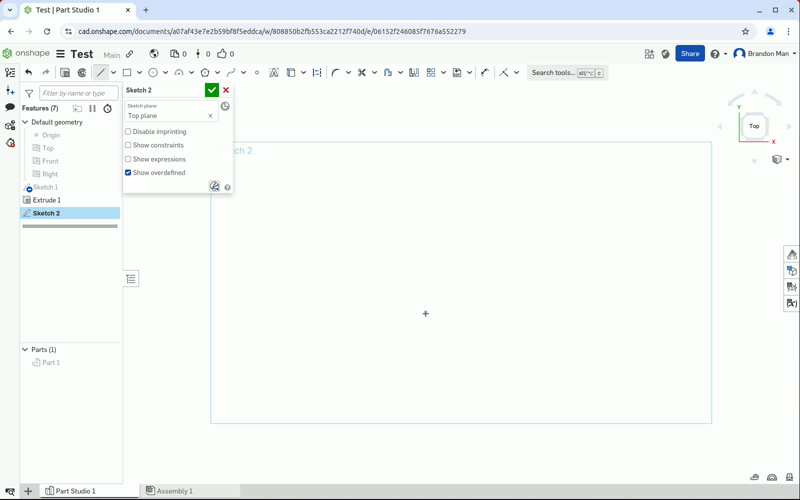
mouse_move(567, 313)
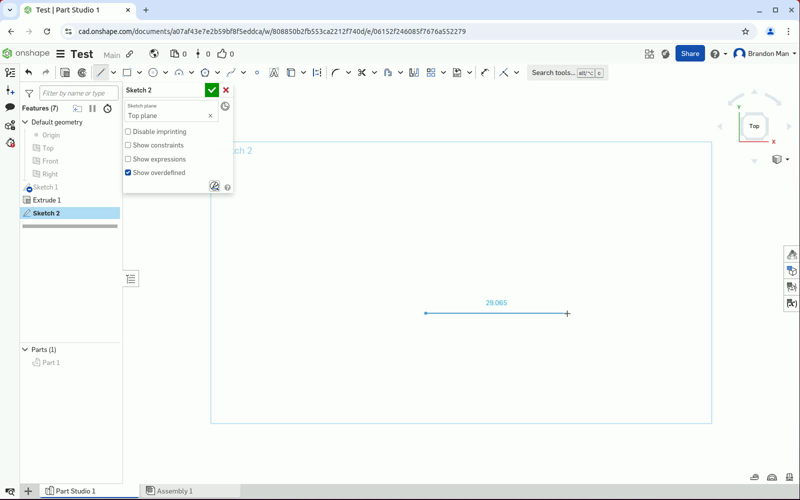
click(567, 313)
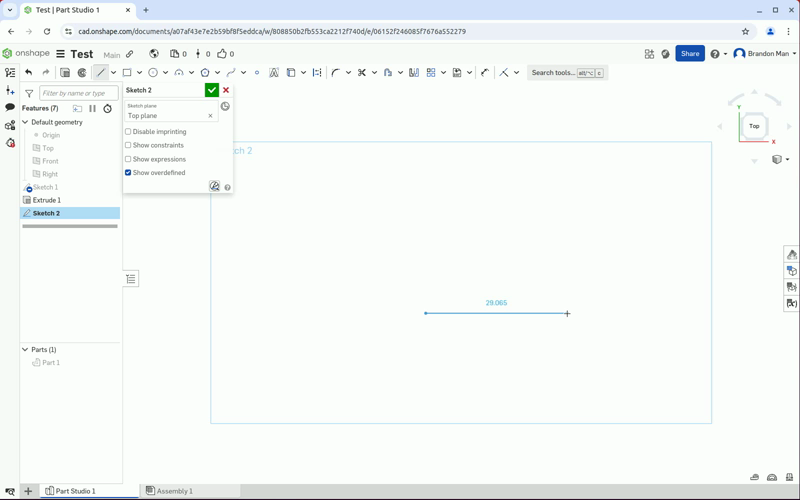
key_up(shift)
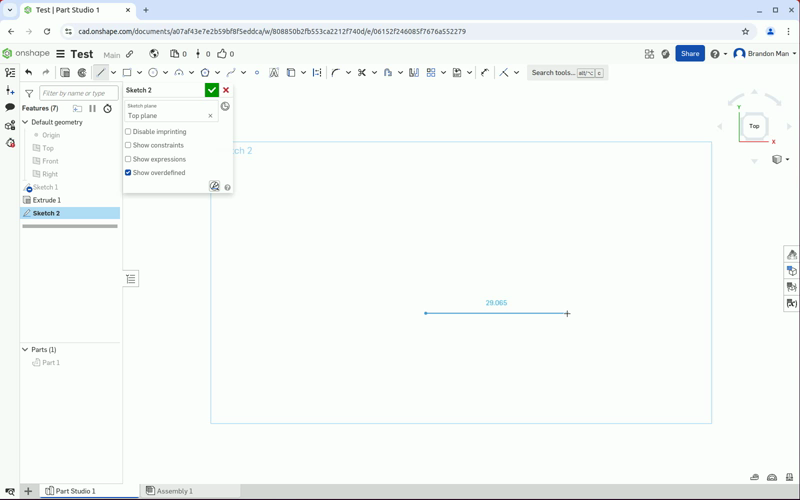
key_down(shift)
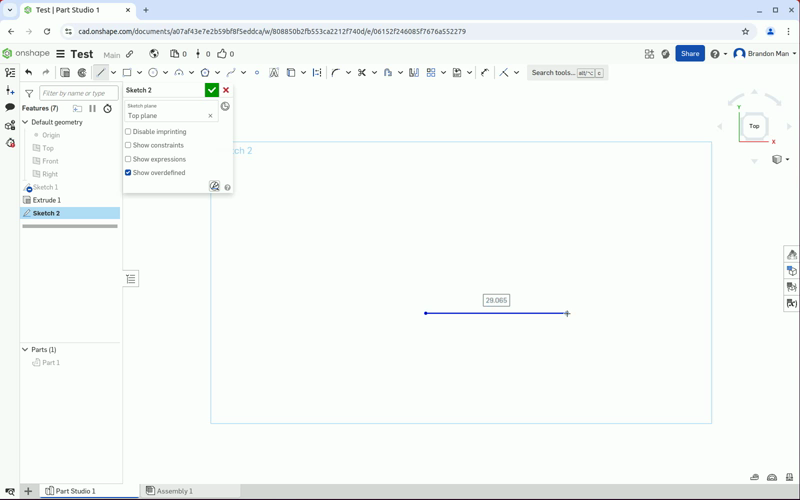
mouse_move(567, 231)
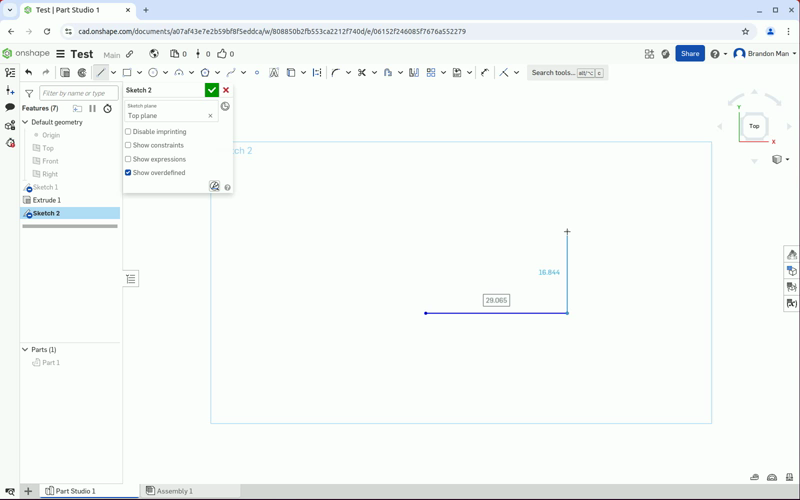
click(567, 231)
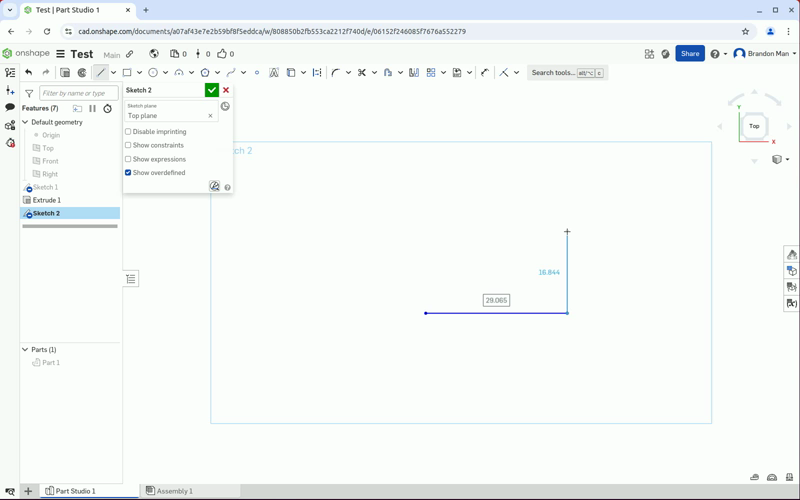
key_up(shift)
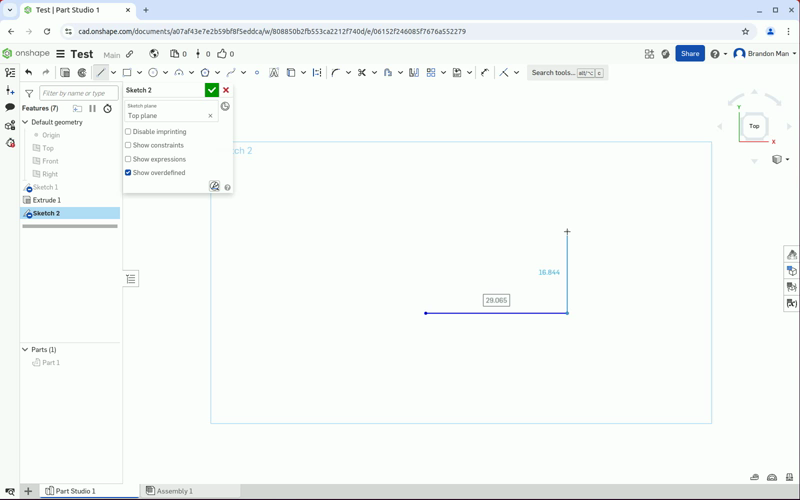
key_down(shift)
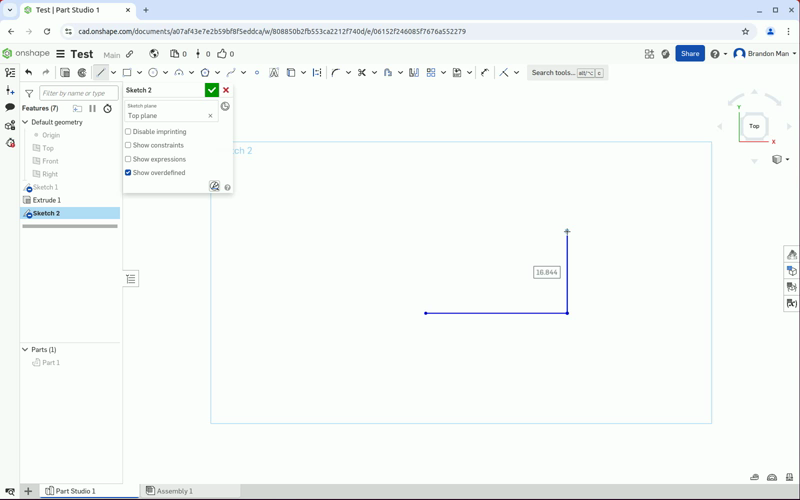
mouse_move(425, 231)
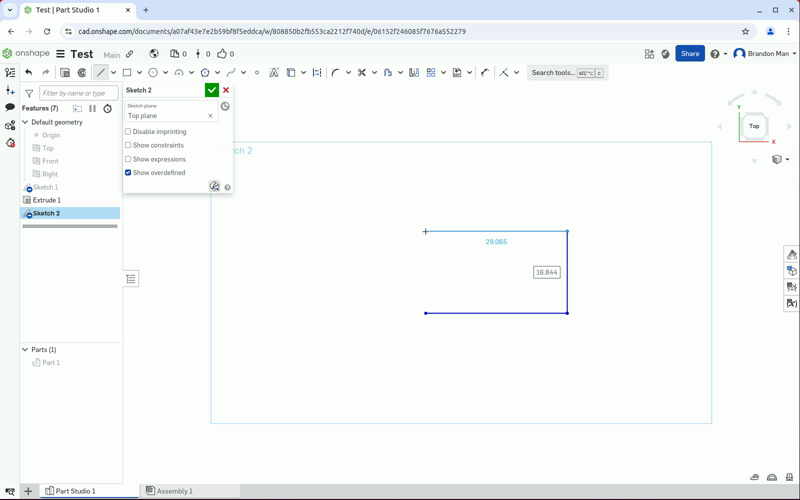
click(425, 231)
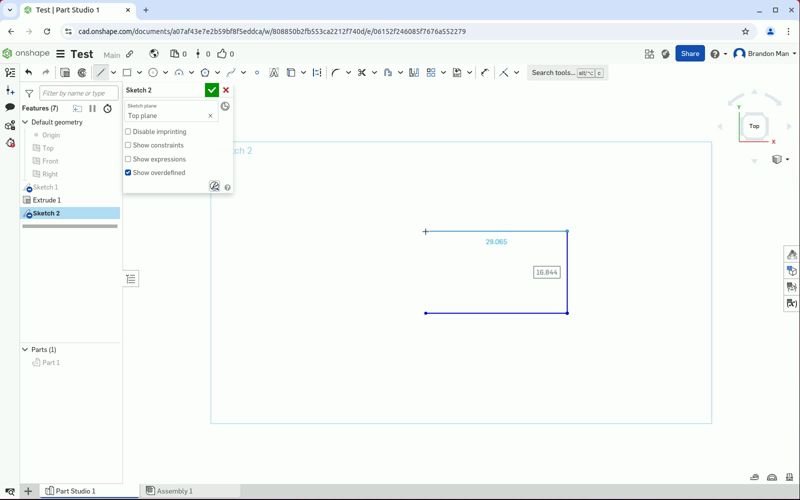
key_up(shift)
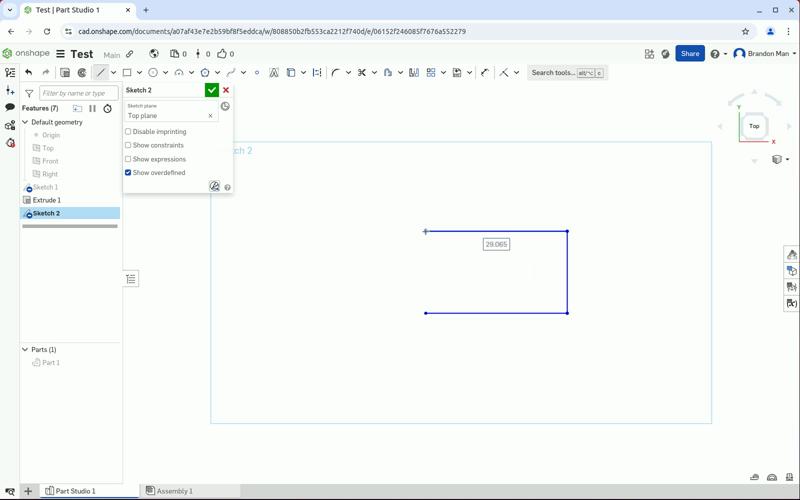
key_down(shift)
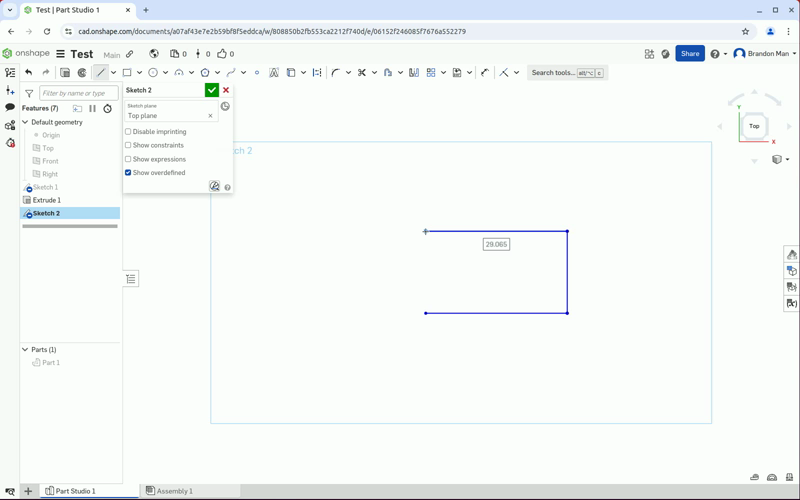
mouse_move(425, 313)
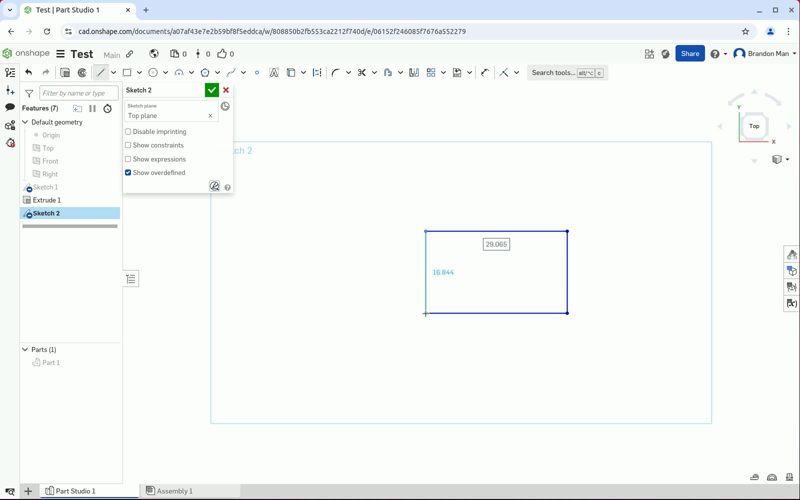
key_up(shift)
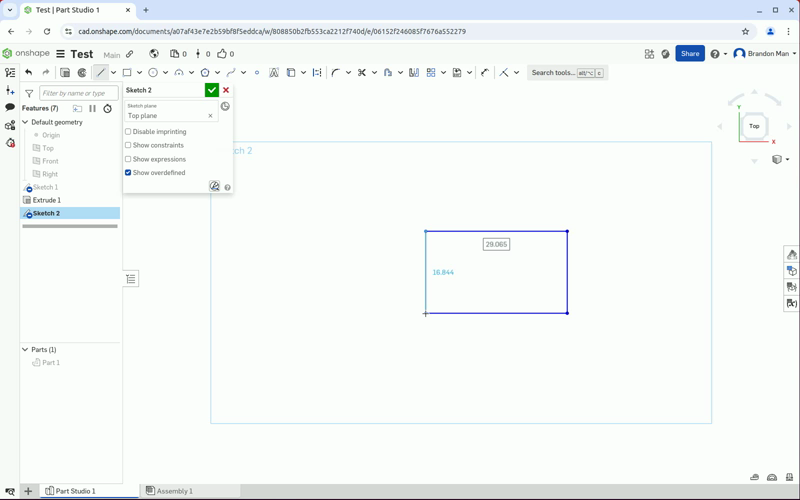
click(425, 313)
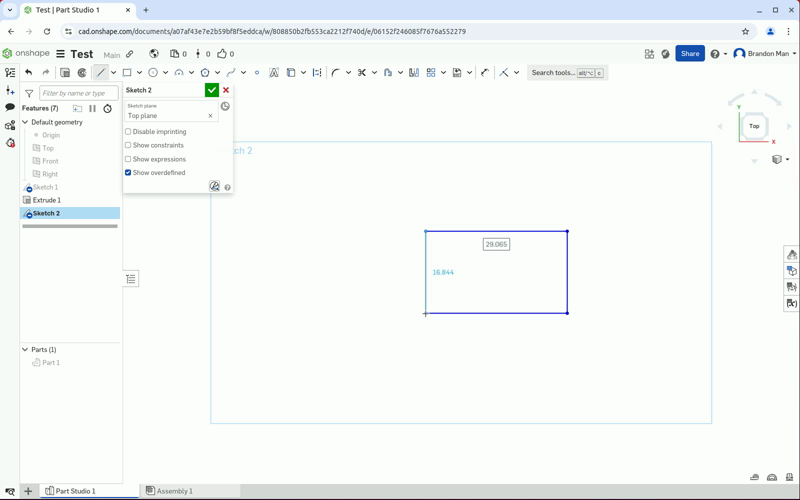
key(esc)
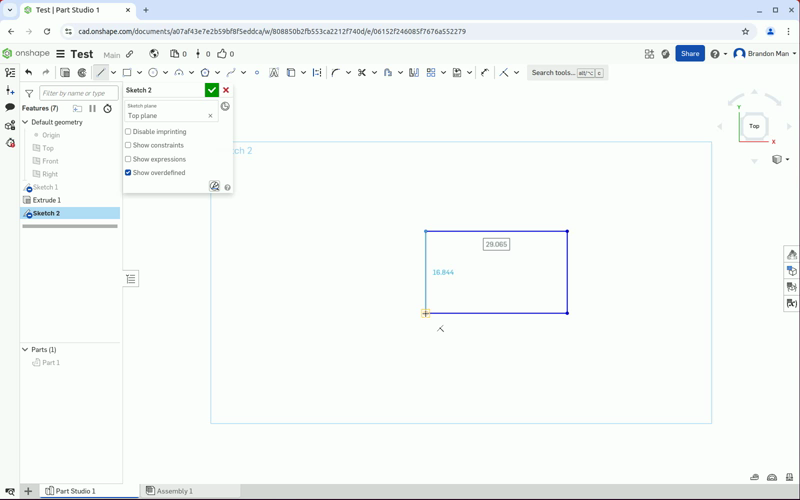
key(l)
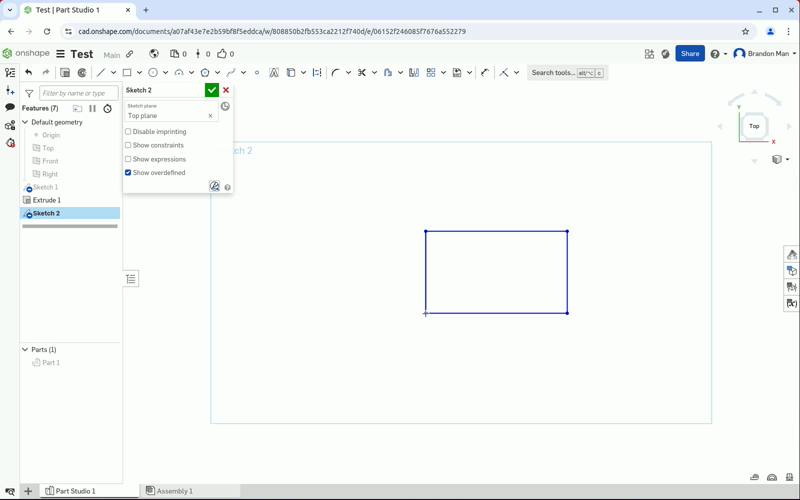
key_down(shift)
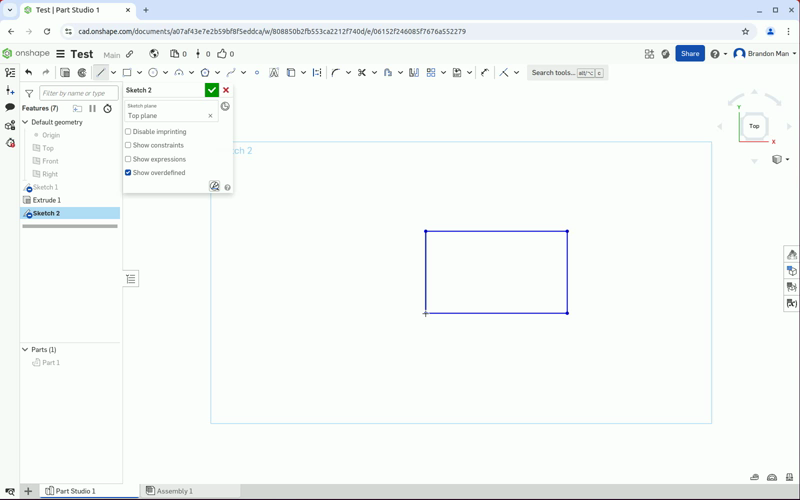
mouse_move(430, 309)
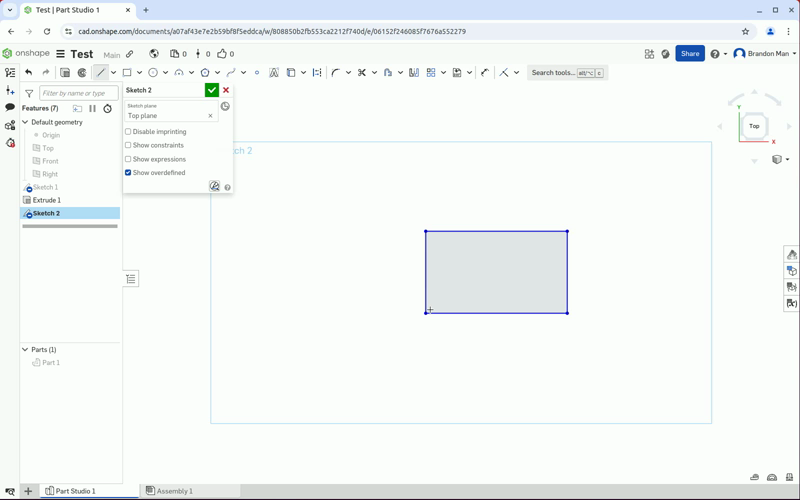
click(430, 309)
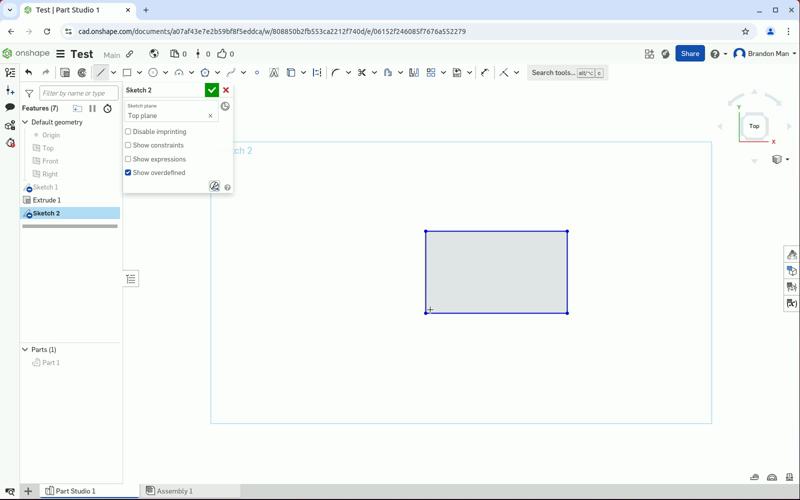
key_up(shift)
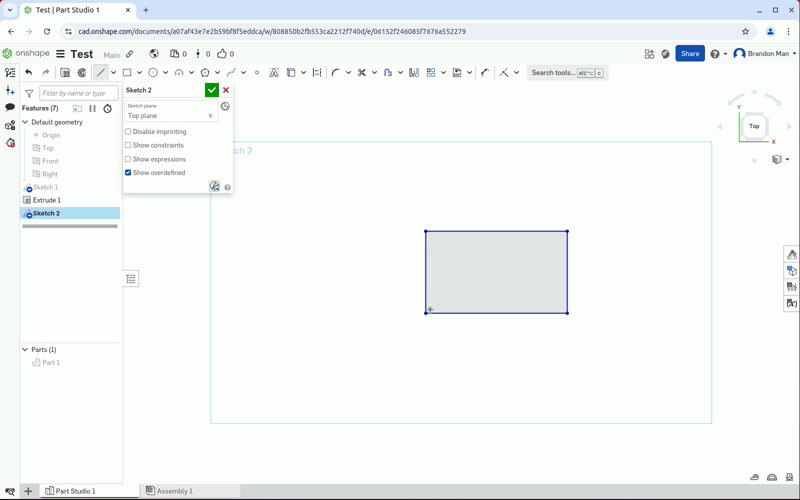
key_down(shift)
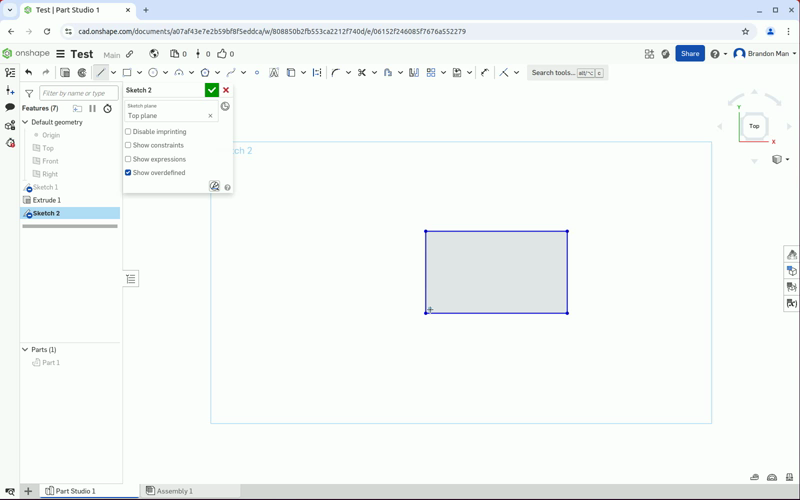
mouse_move(562, 309)
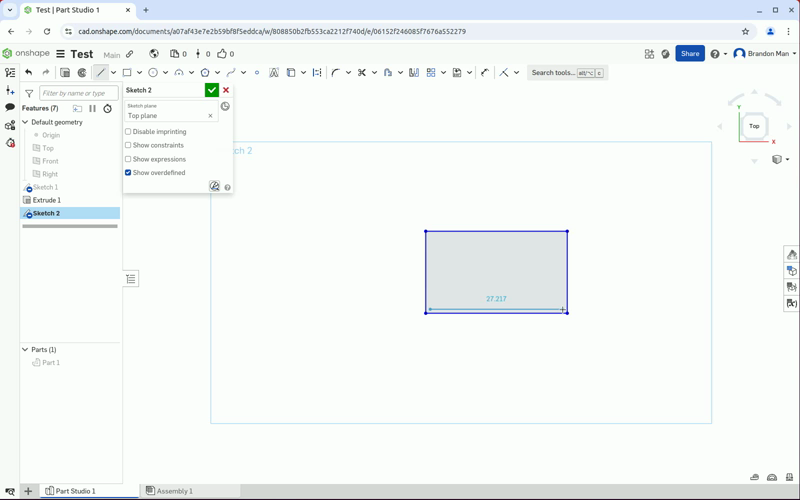
click(562, 309)
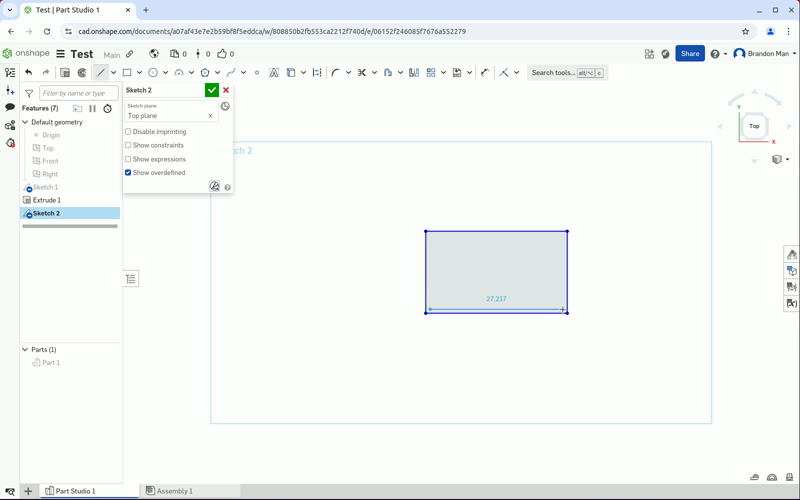
key_up(shift)
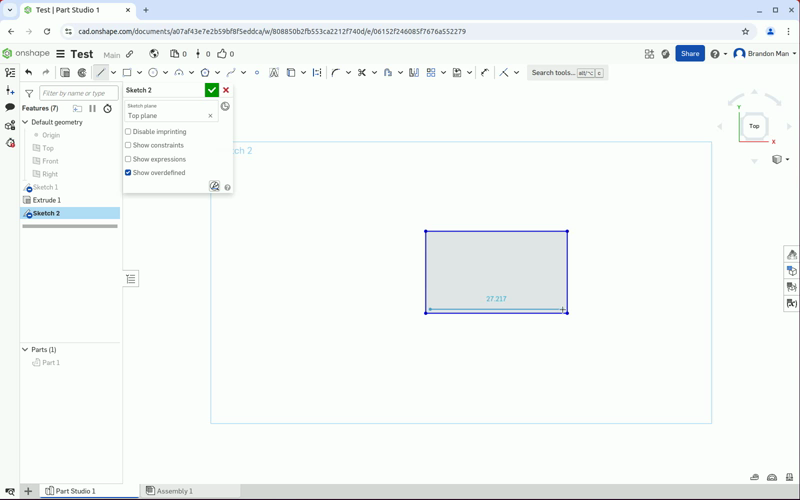
key_down(shift)
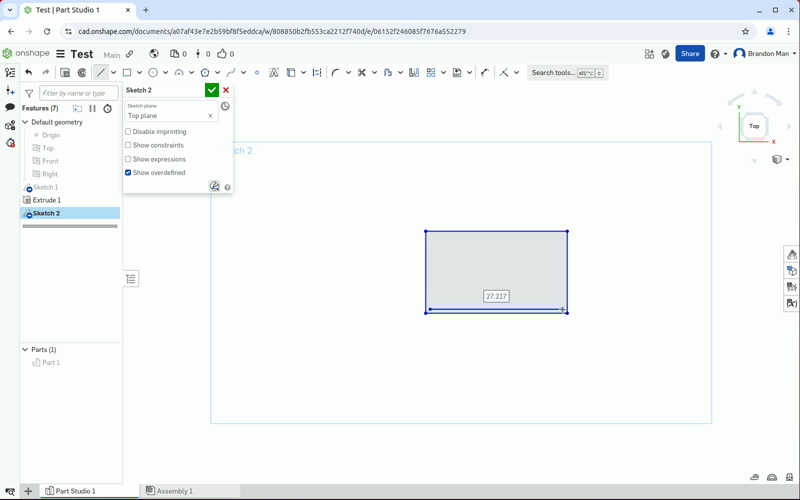
mouse_move(562, 237)
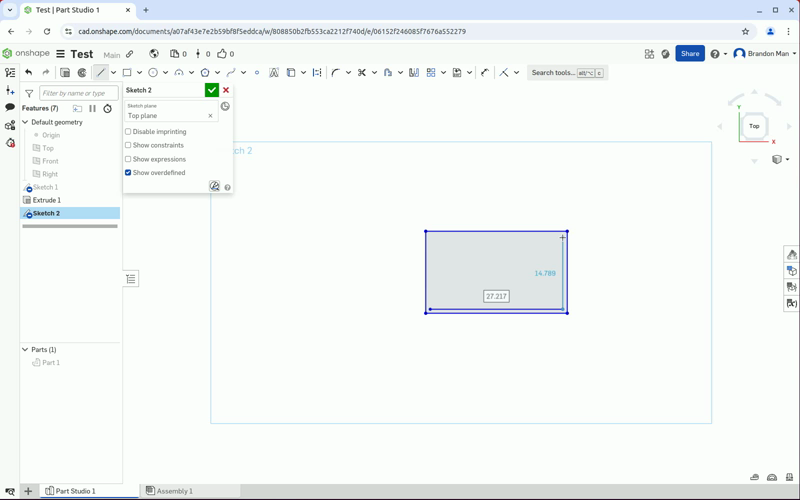
click(562, 237)
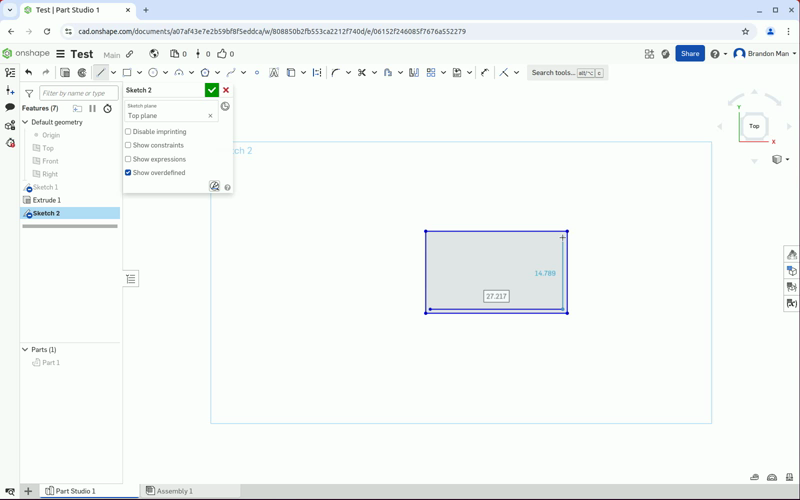
key_up(shift)
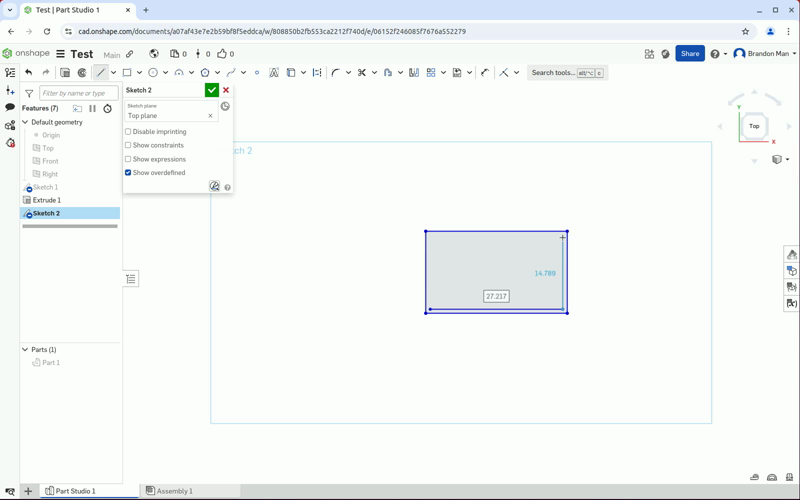
key_down(shift)
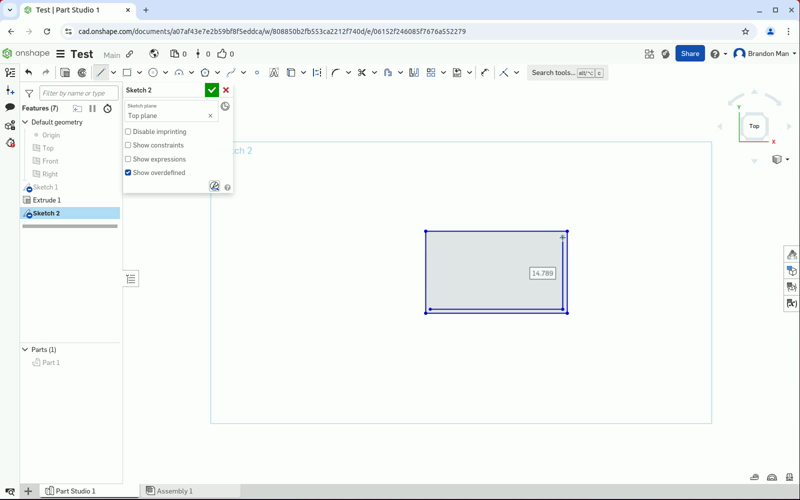
mouse_move(430, 237)
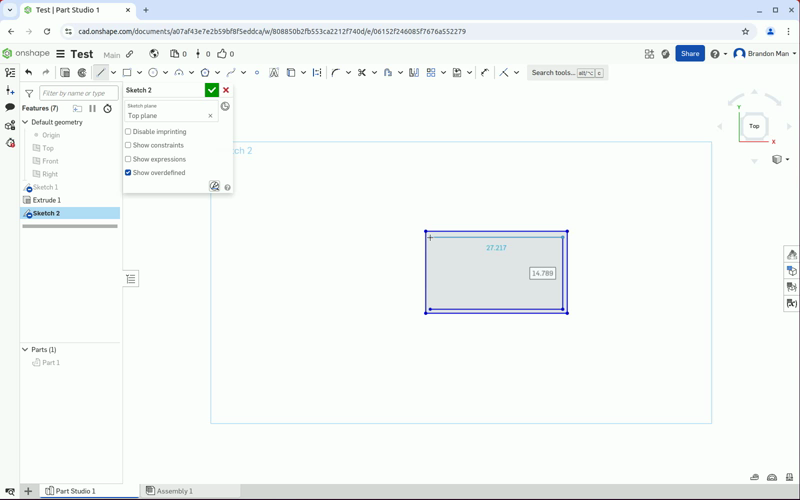
click(430, 237)
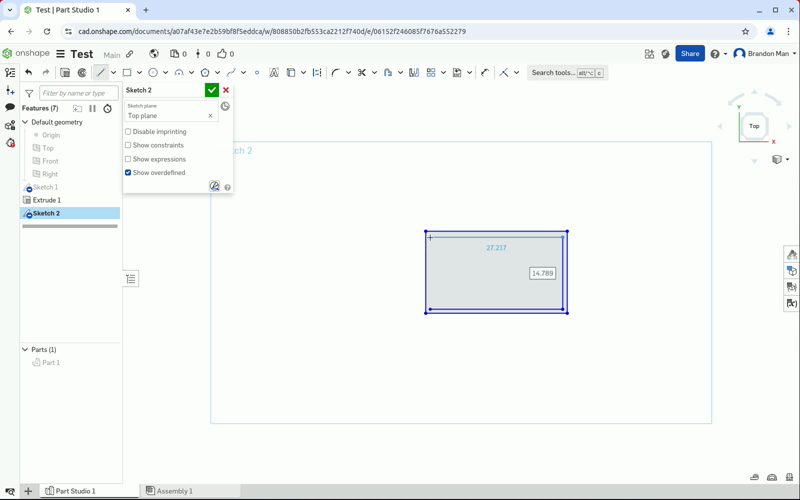
key_up(shift)
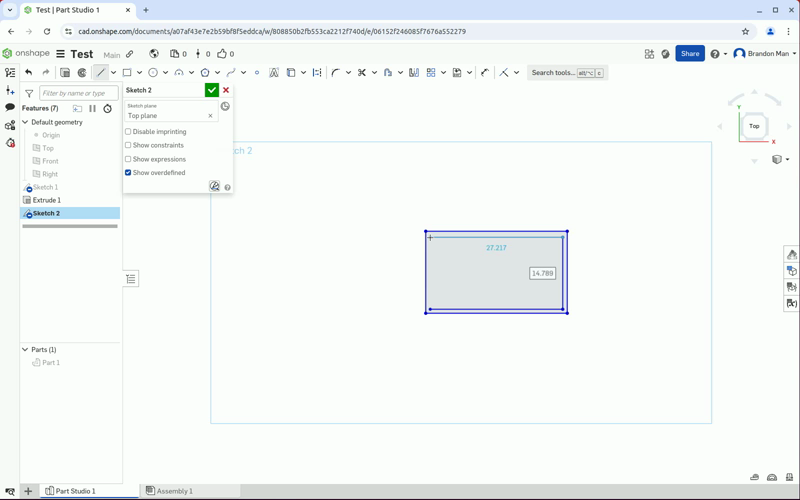
key_down(shift)
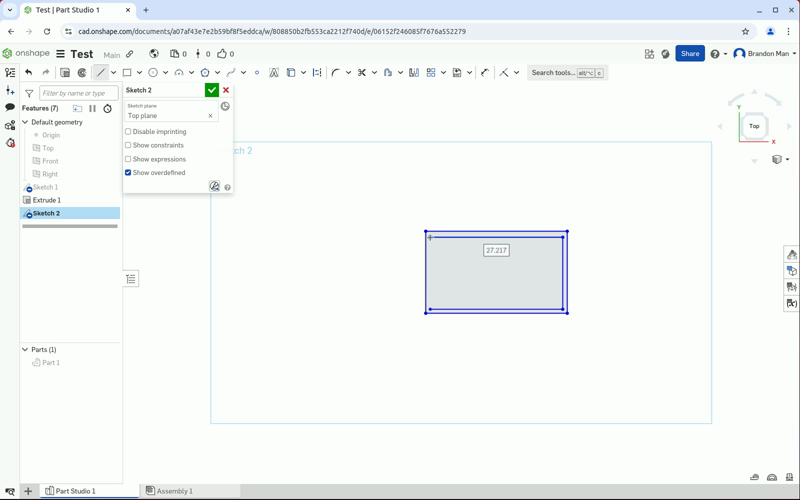
mouse_move(430, 309)
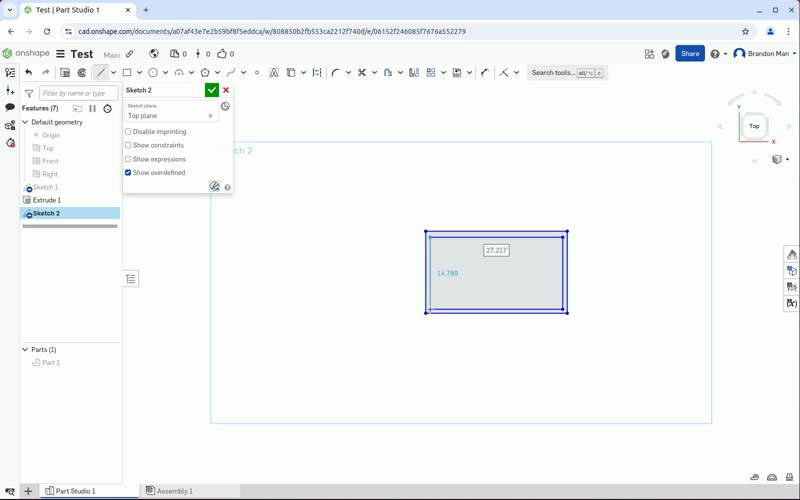
key_up(shift)
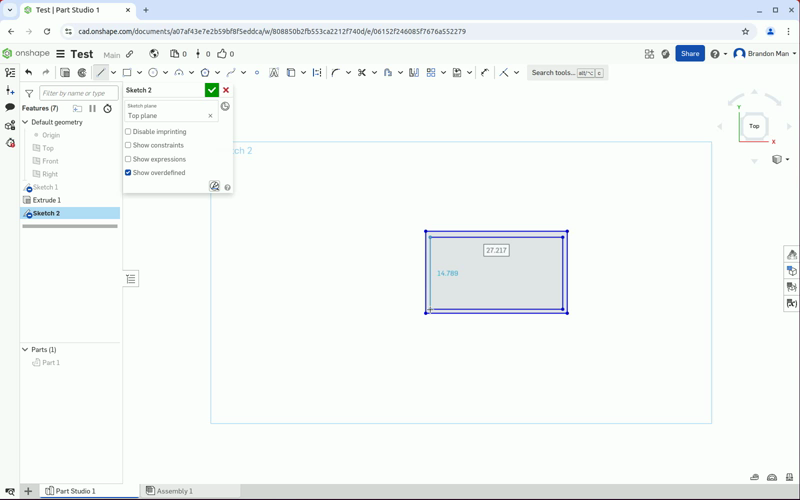
click(430, 309)
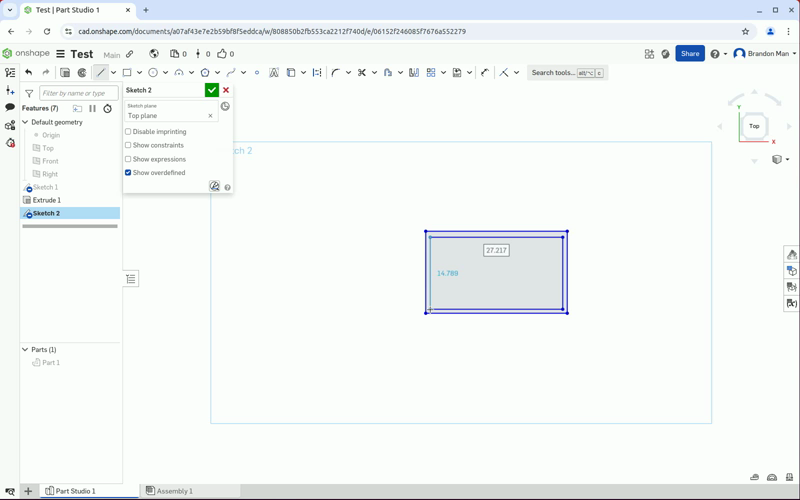
key(esc)
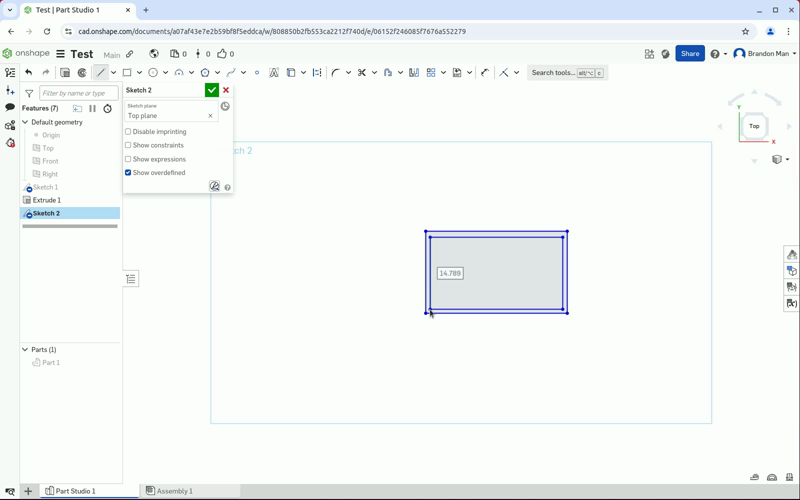
mouse_move(427, 233)
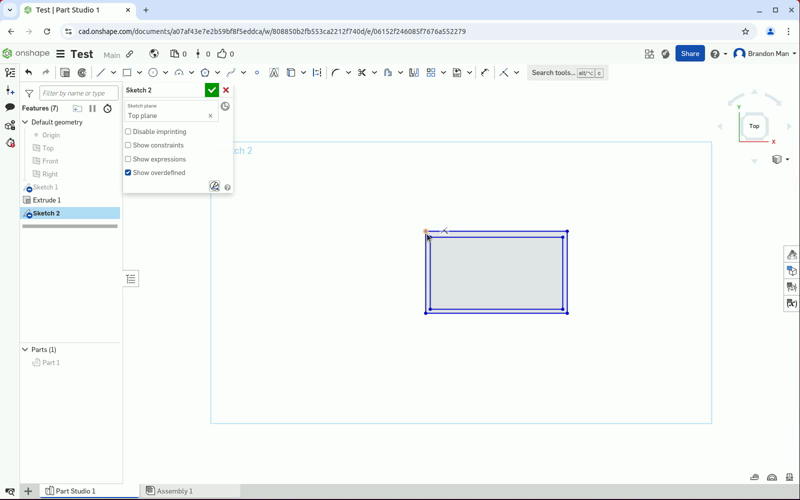
click(427, 233)
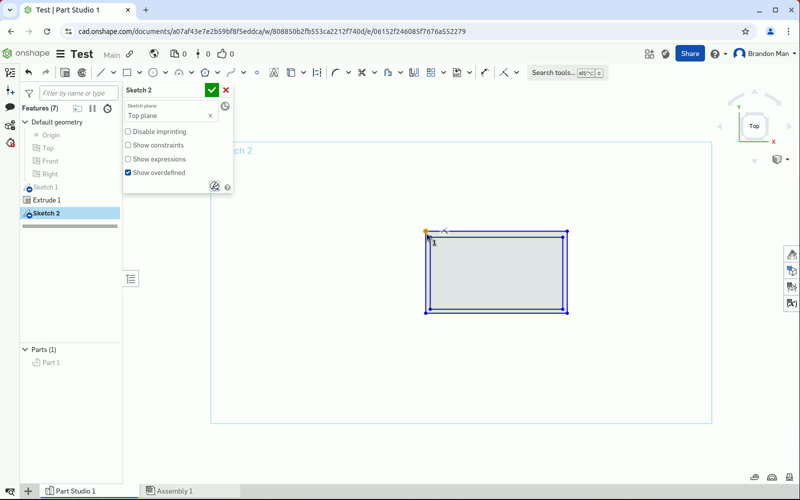
mouse_move(73, 352)
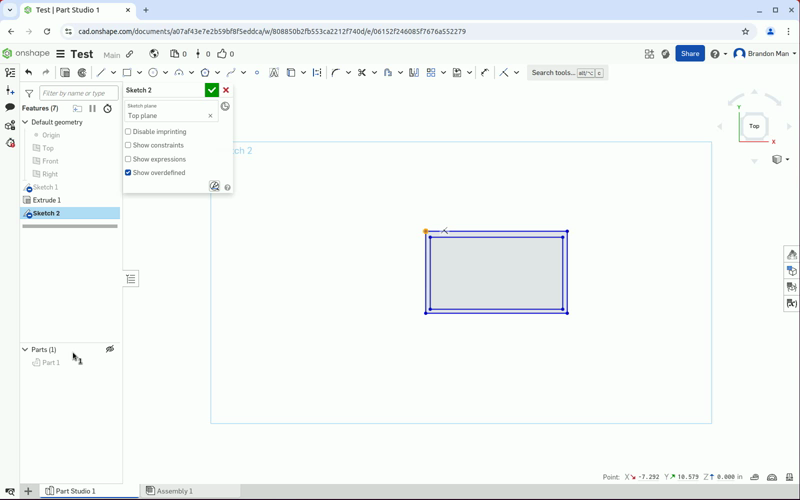
key(shift+y)
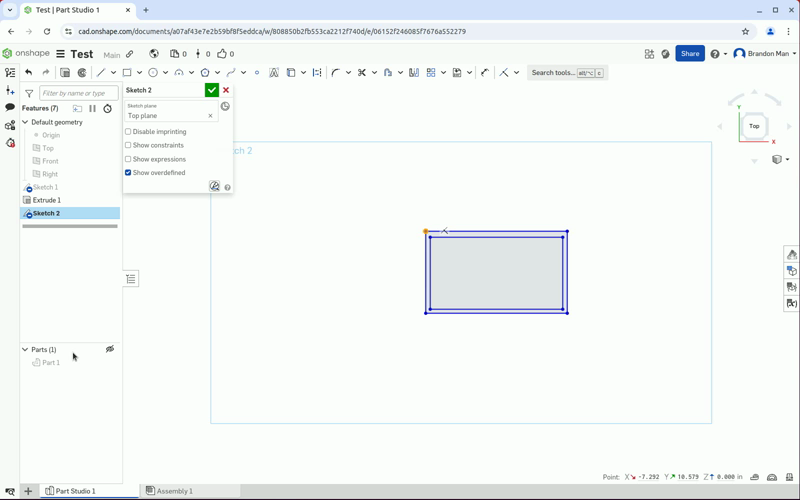
key(shift+e)
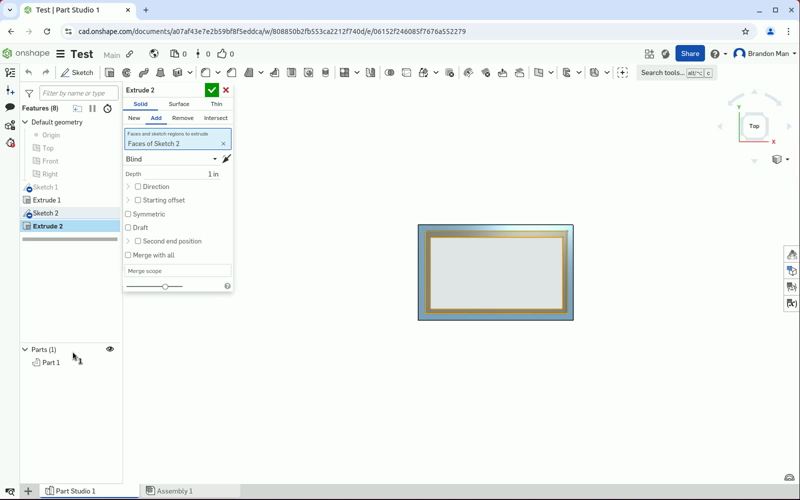
mouse_move(143, 106)
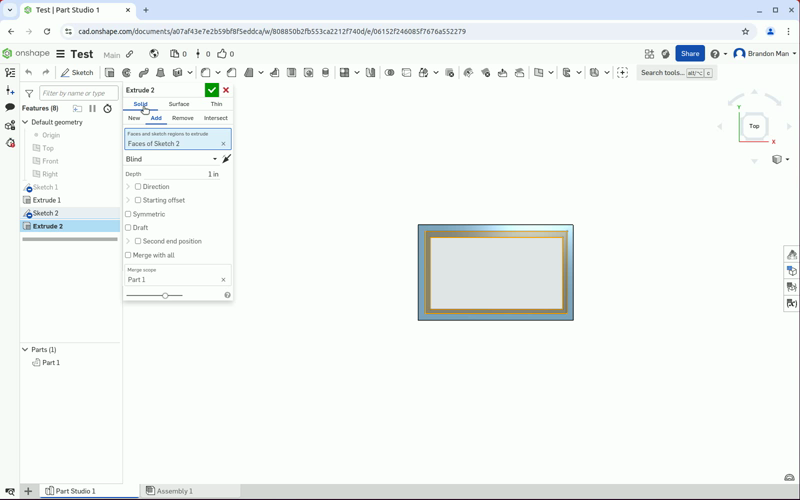
click(143, 106)
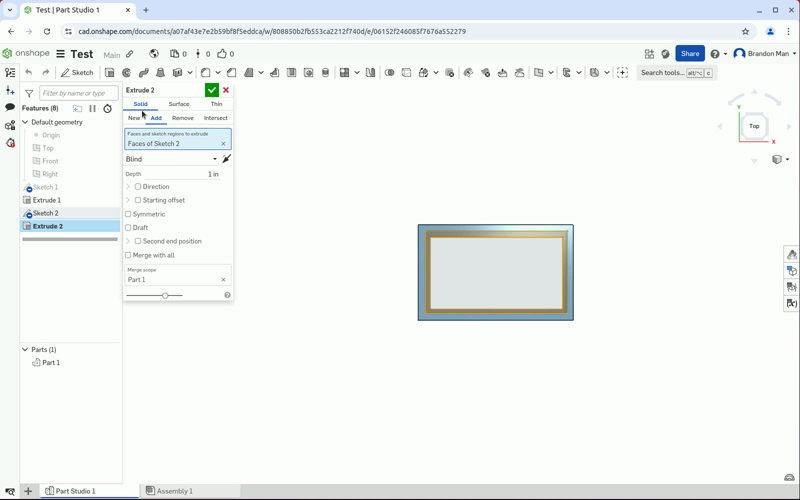
mouse_move(137, 120)
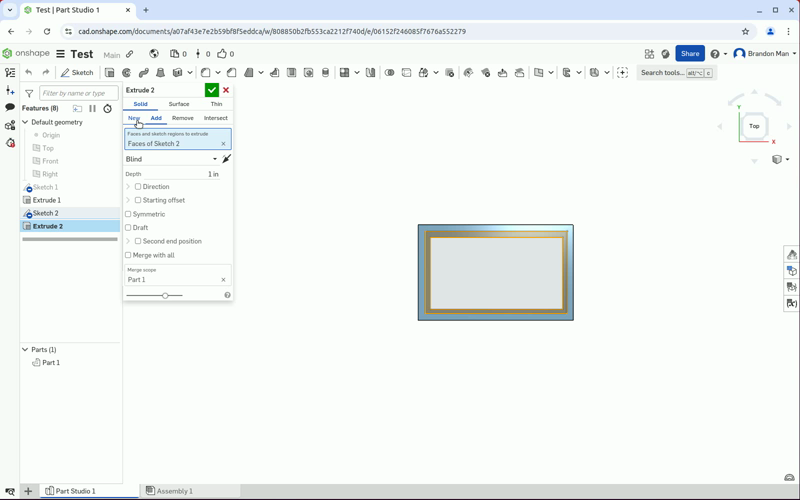
click(137, 120)
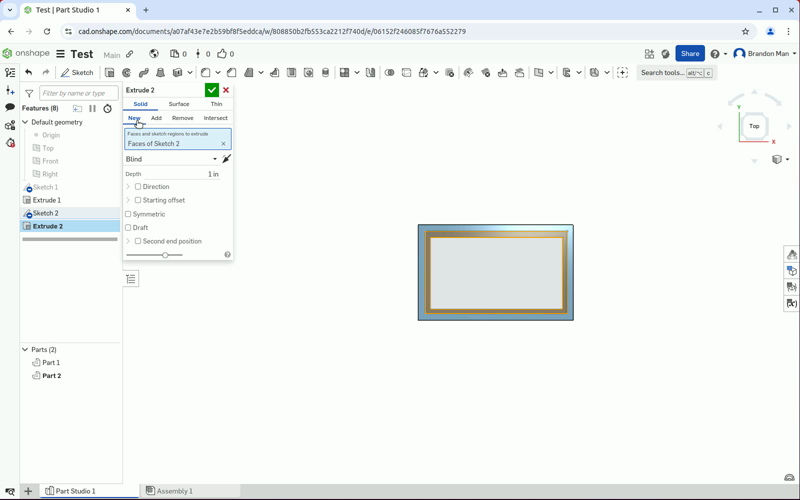
key(tab, 4)
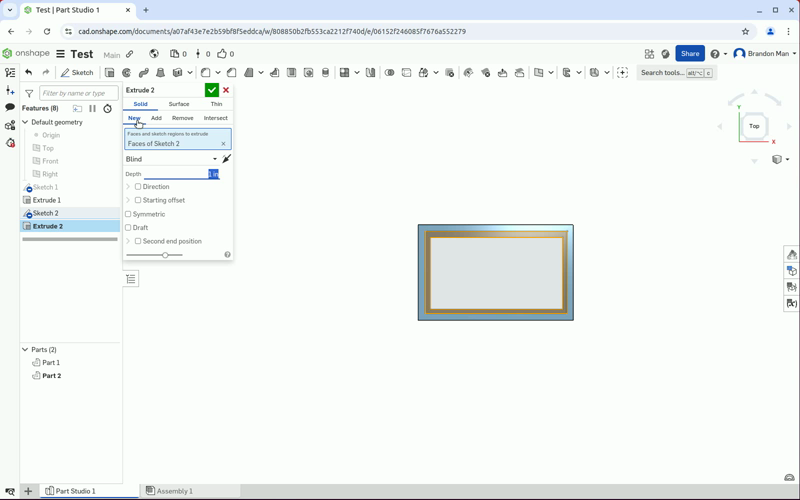
text(0.241)
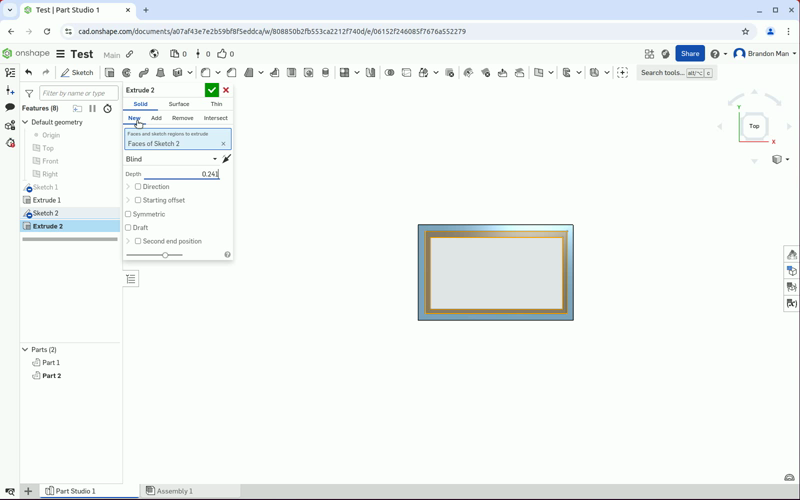
key(enter)
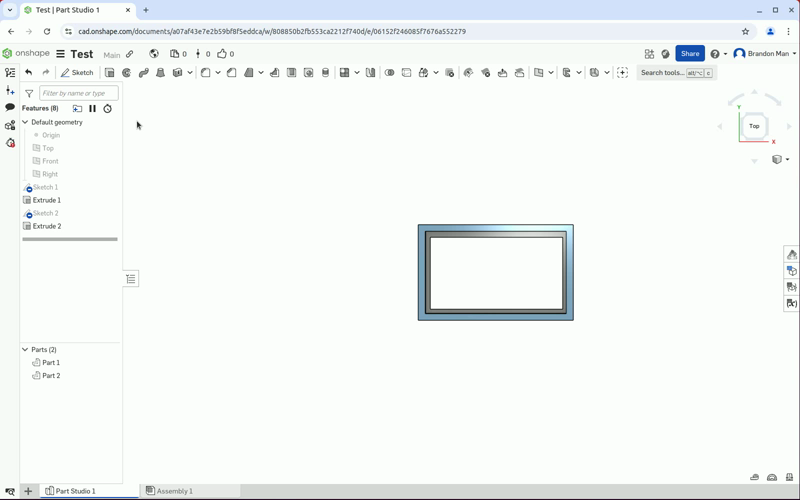
key(shift+h)
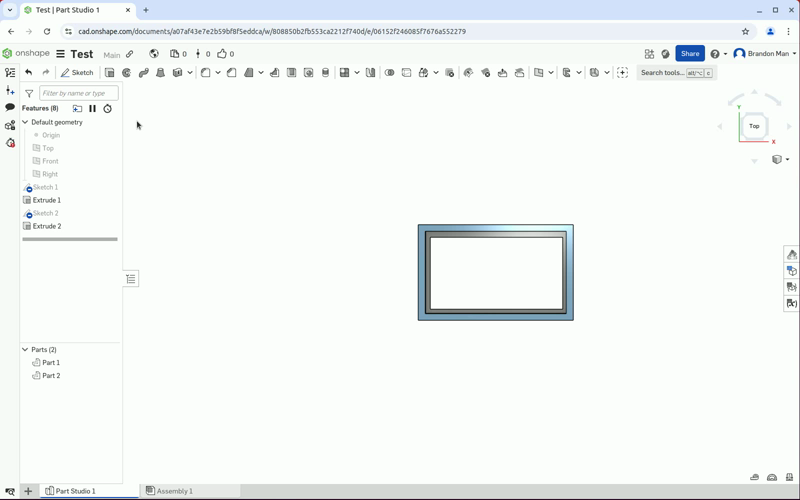
key(shift+h)
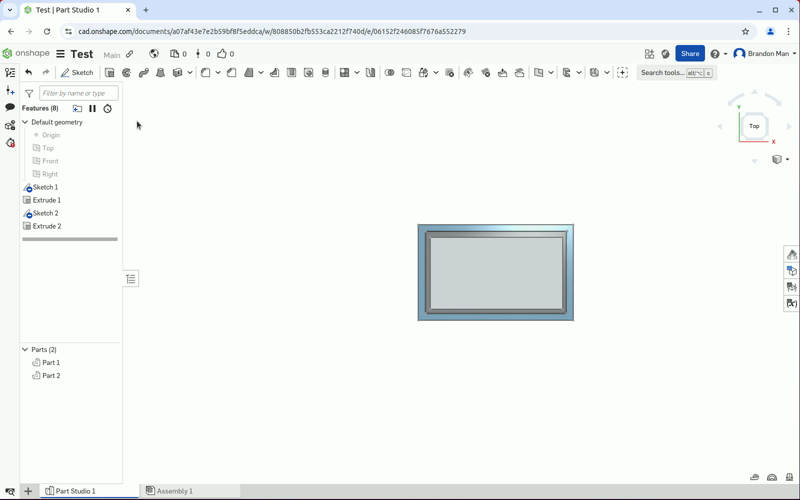
key(shift+7)
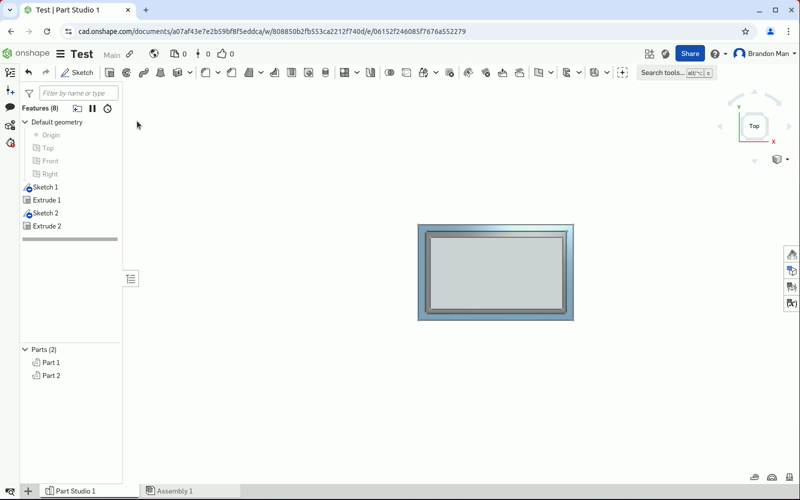
key(up, 3)
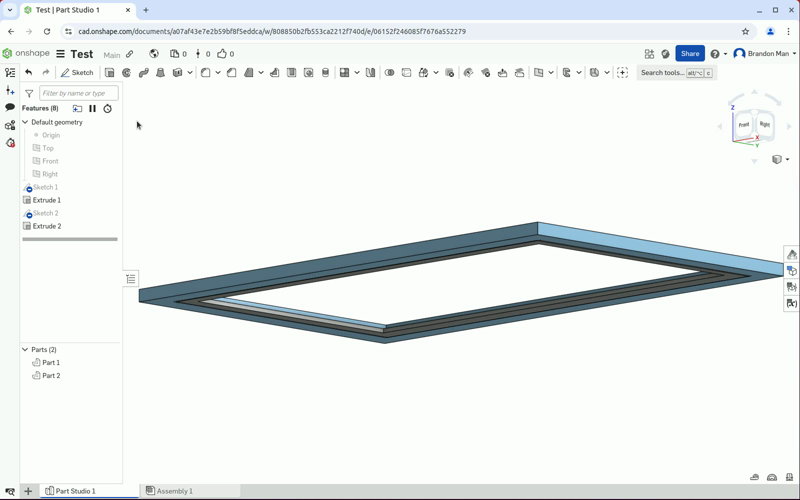
key(left, 3)
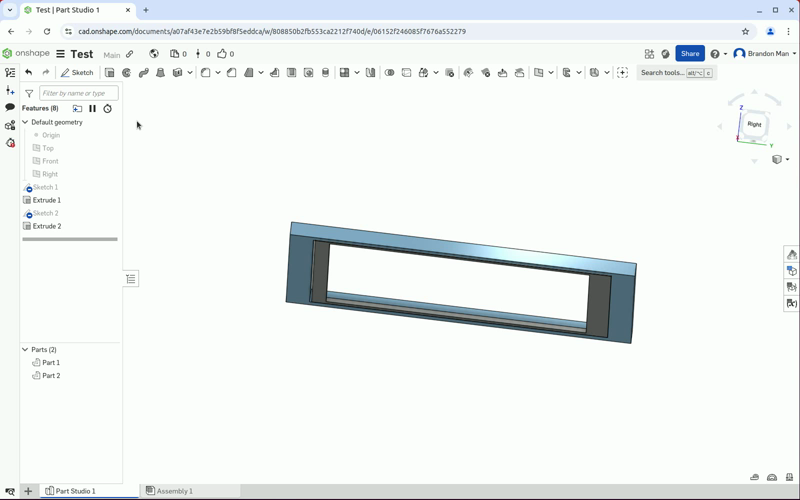
key(right, 3)
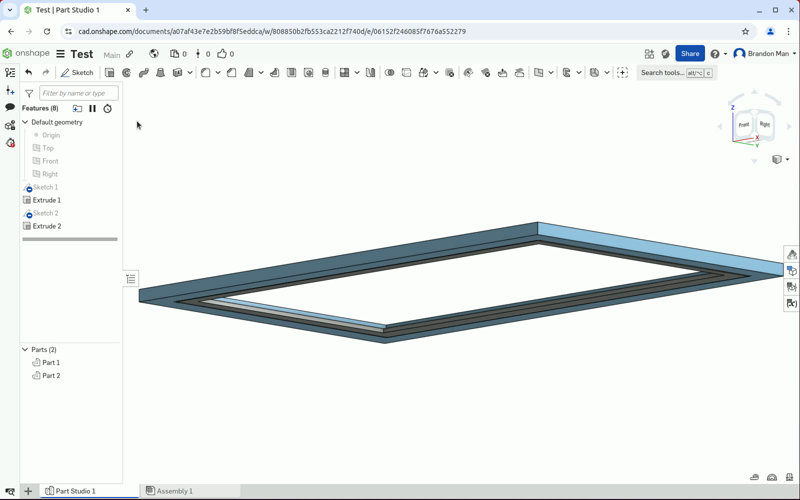
key(down, 3)
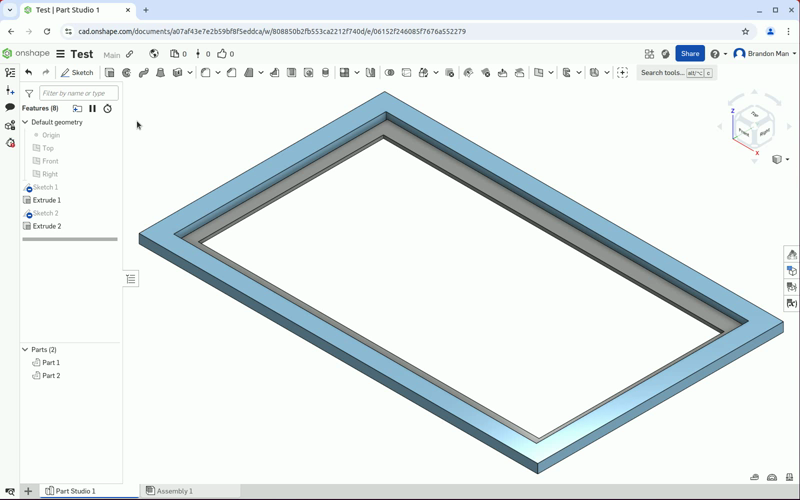
mouse_move(73, 189)
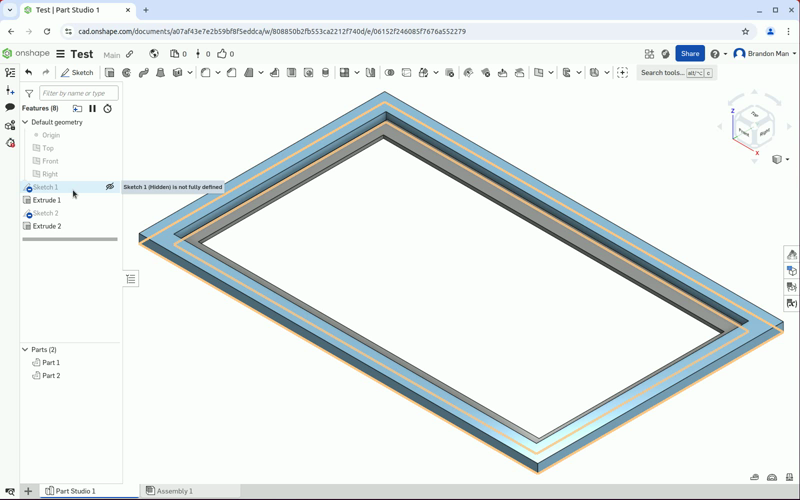
click(73, 189)